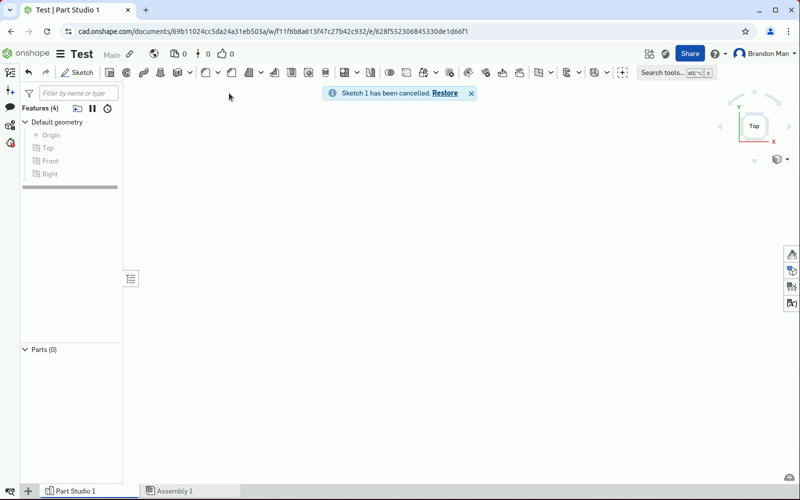
key(shift+h)
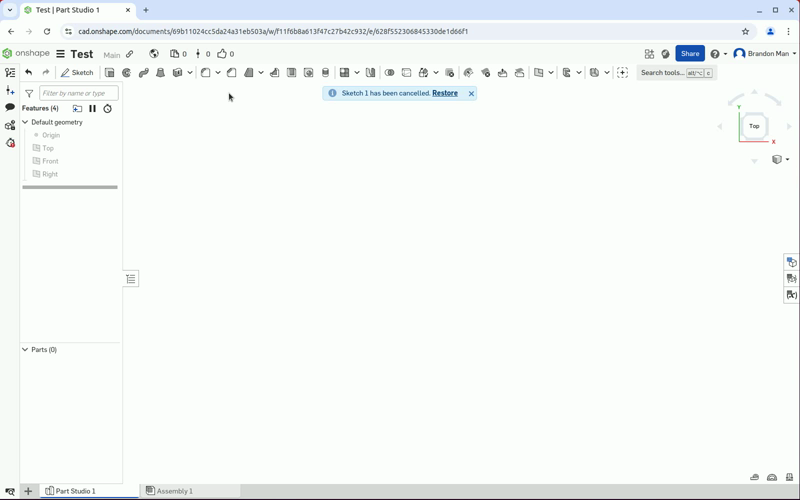
mouse_move(73, 352)
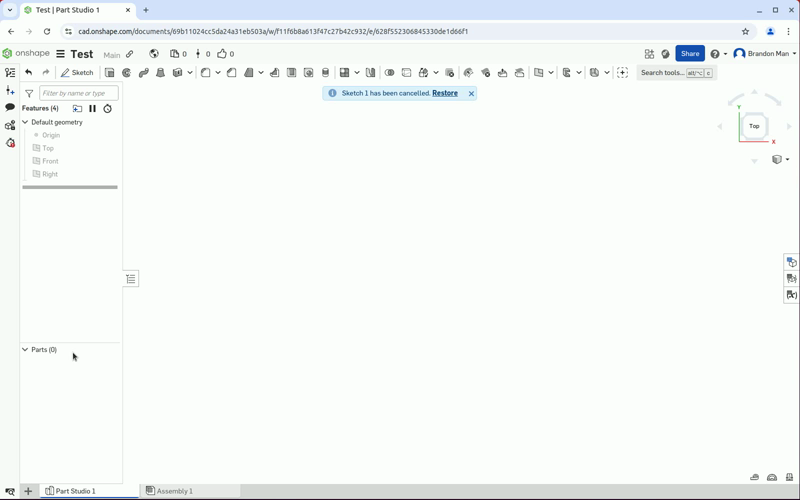
key(y)
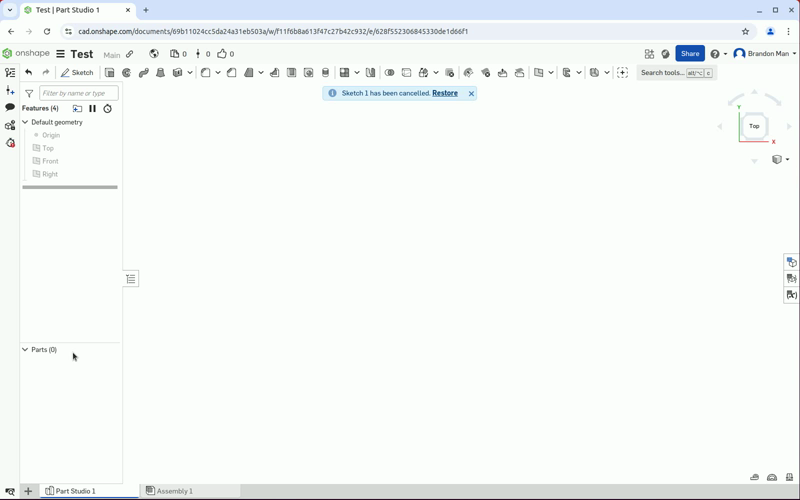
key(shift+p)
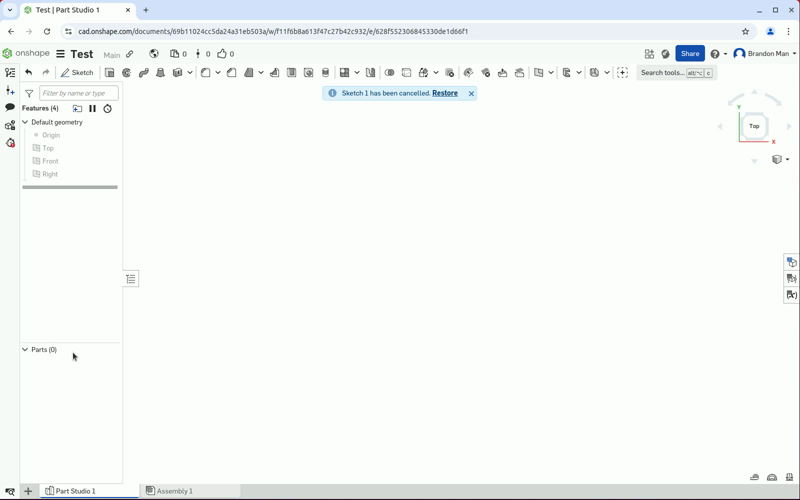
key(space)
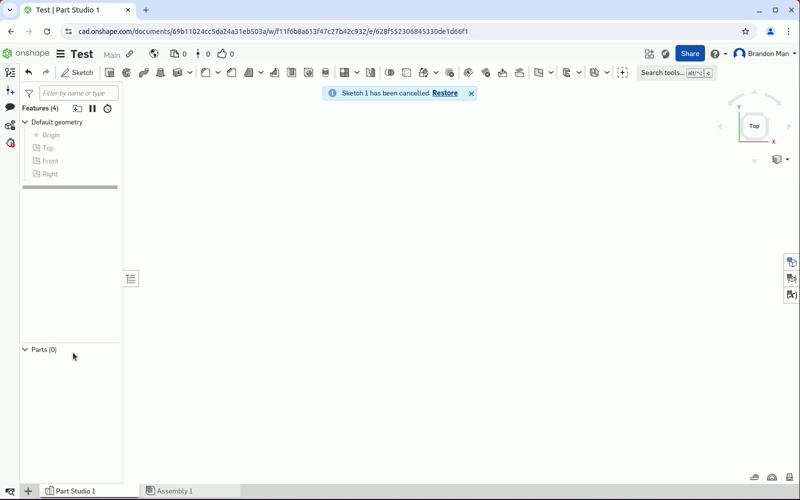
key_down(shift)
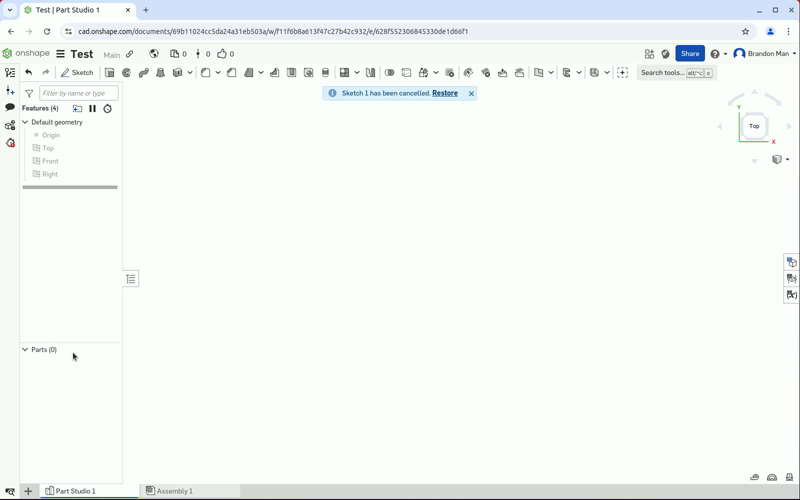
key(up)
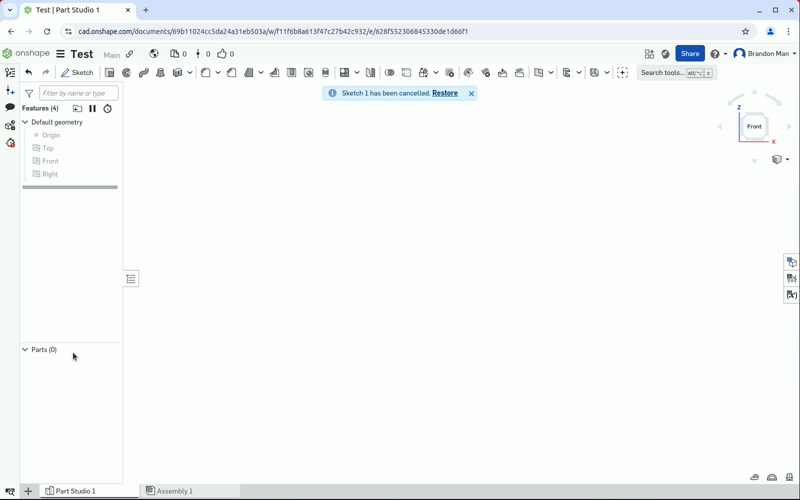
key_up(shift)
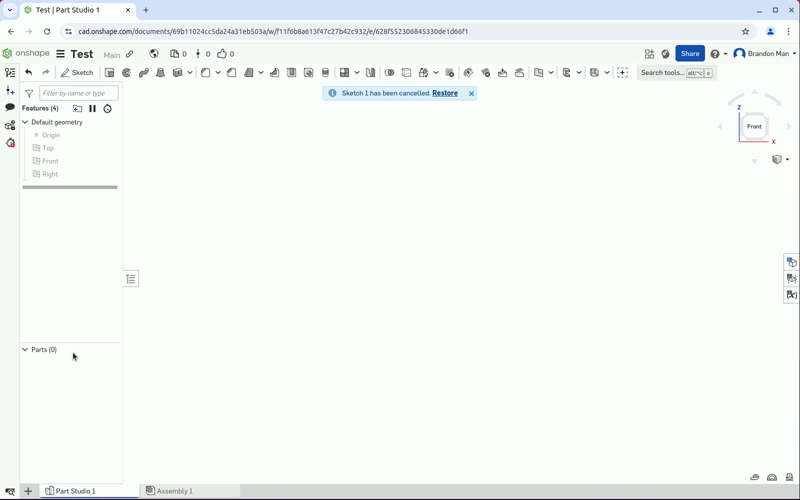
mouse_move(73, 352)
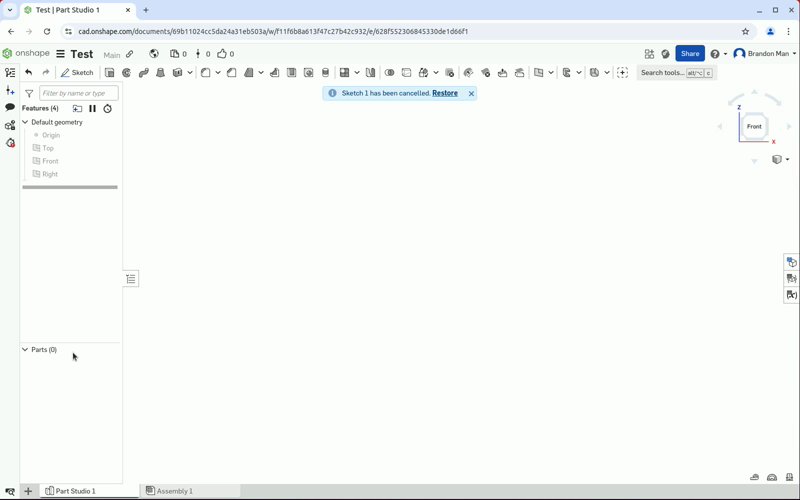
key(shift+y)
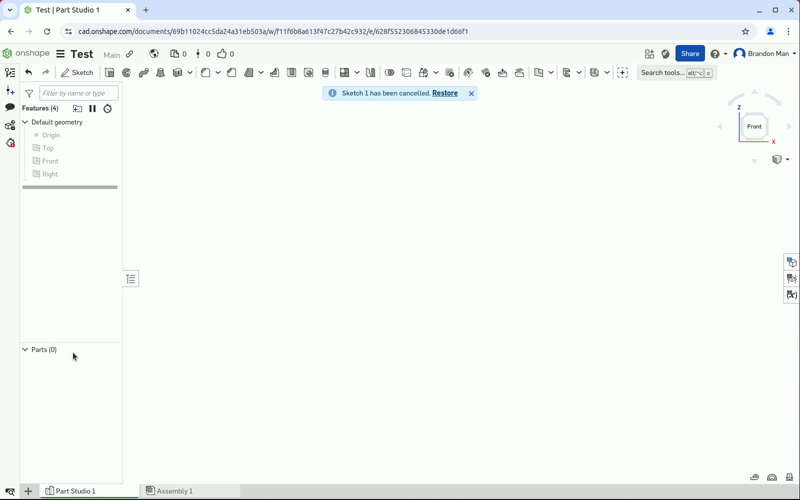
key(shift+s)
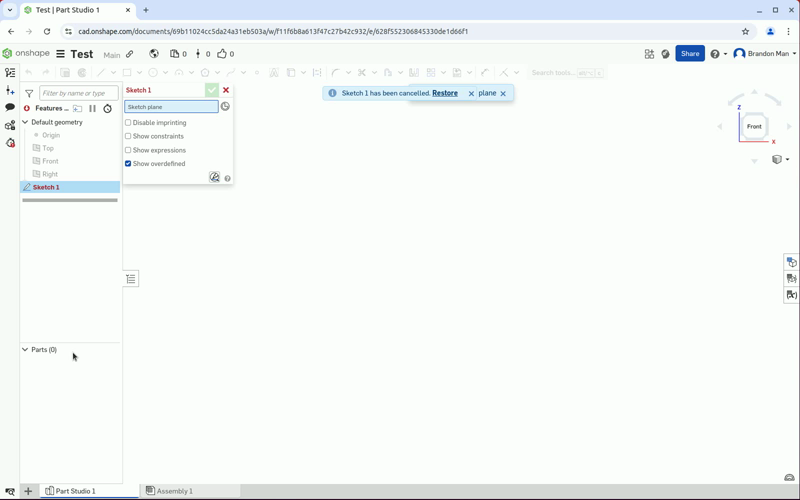
mouse_move(73, 163)
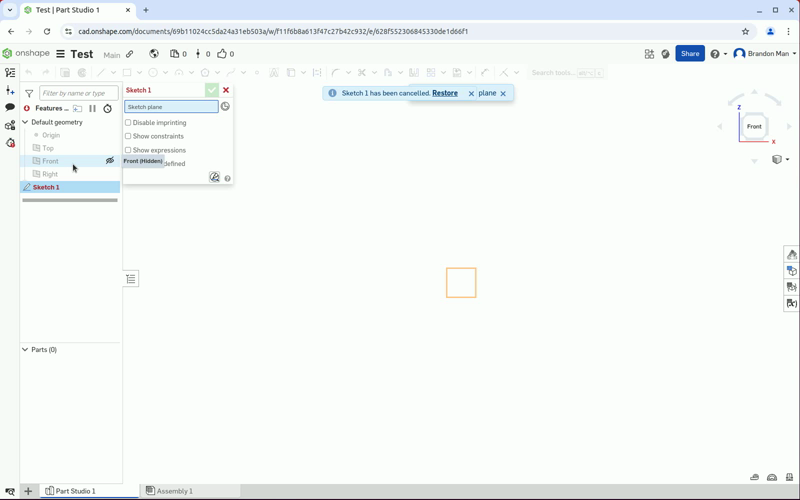
click(73, 163)
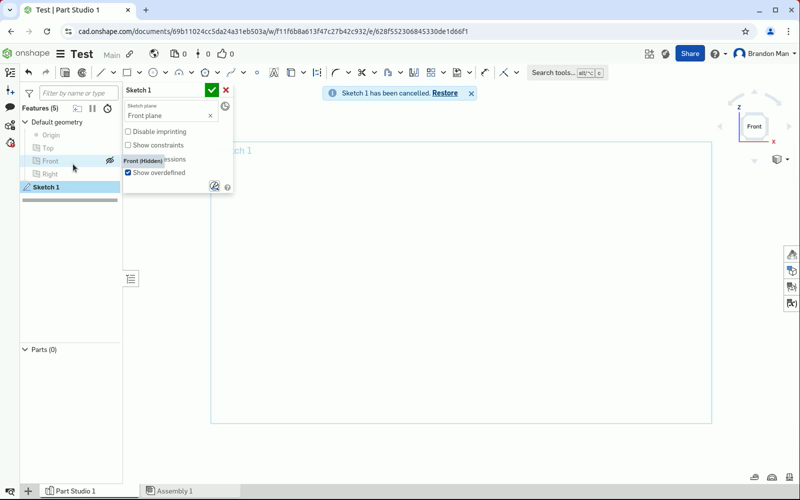
mouse_move(73, 352)
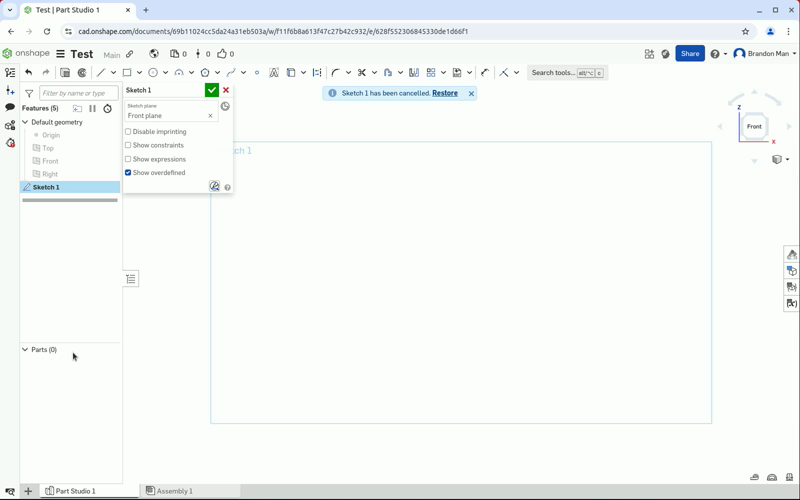
key(y)
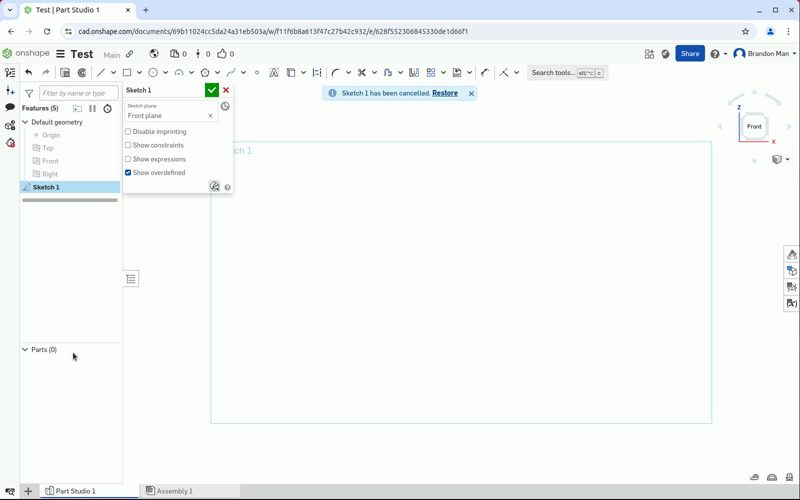
key(l)
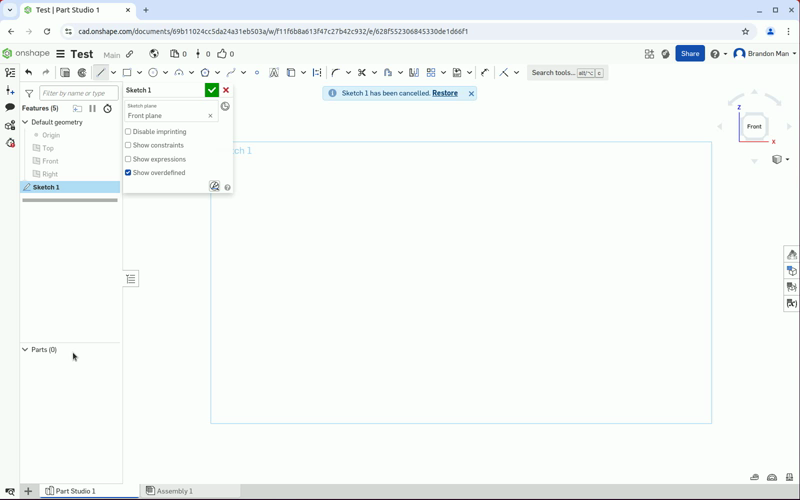
key_down(shift)
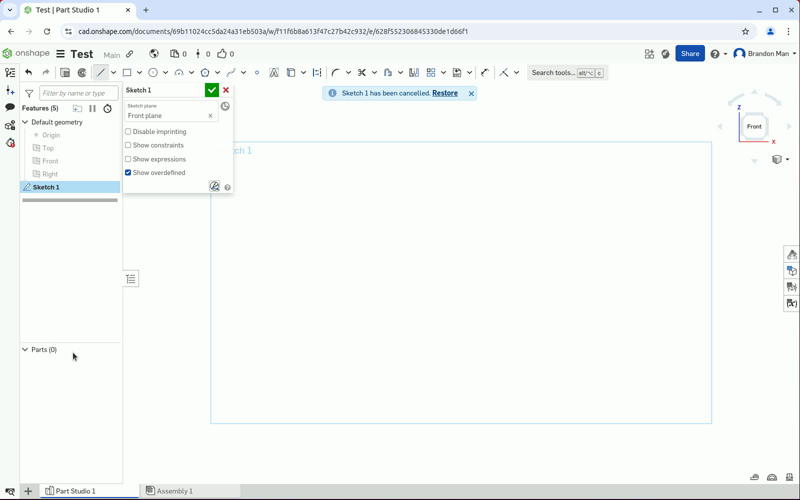
mouse_move(385, 357)
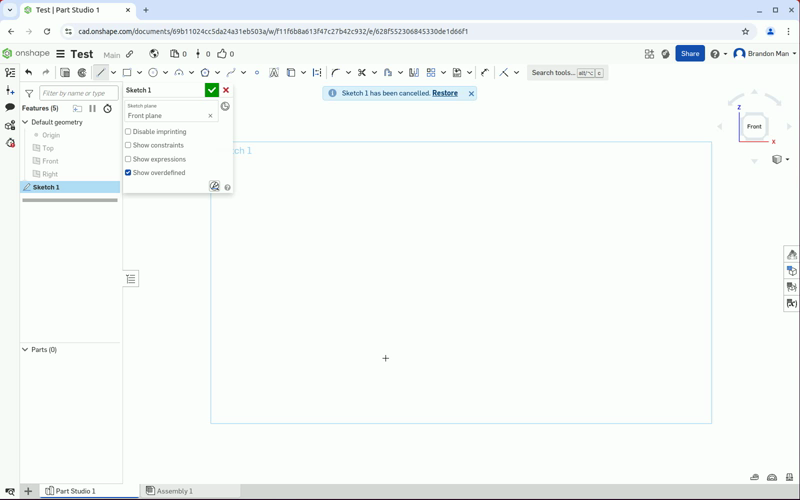
click(385, 357)
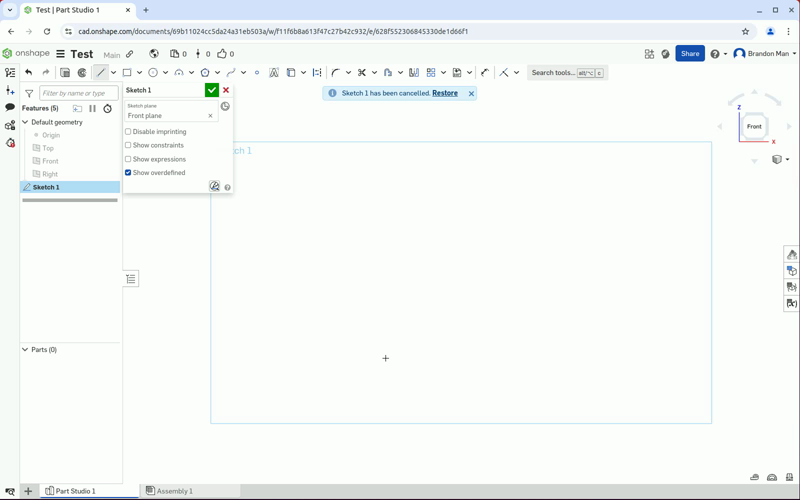
key_up(shift)
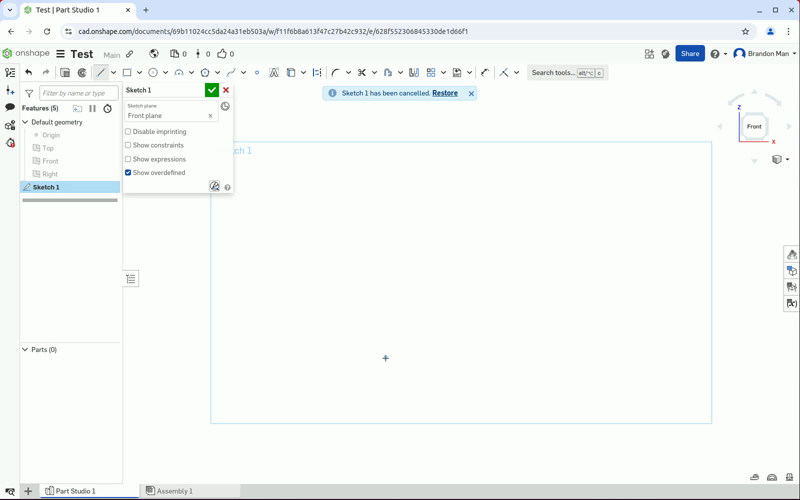
key_down(shift)
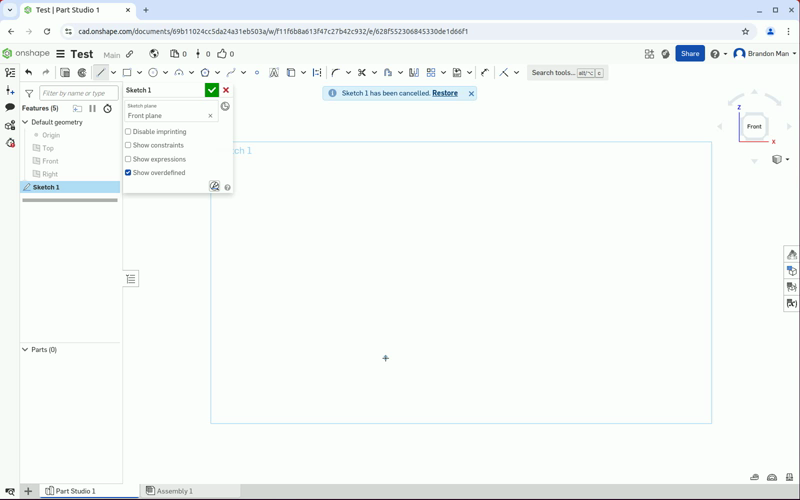
mouse_move(535, 357)
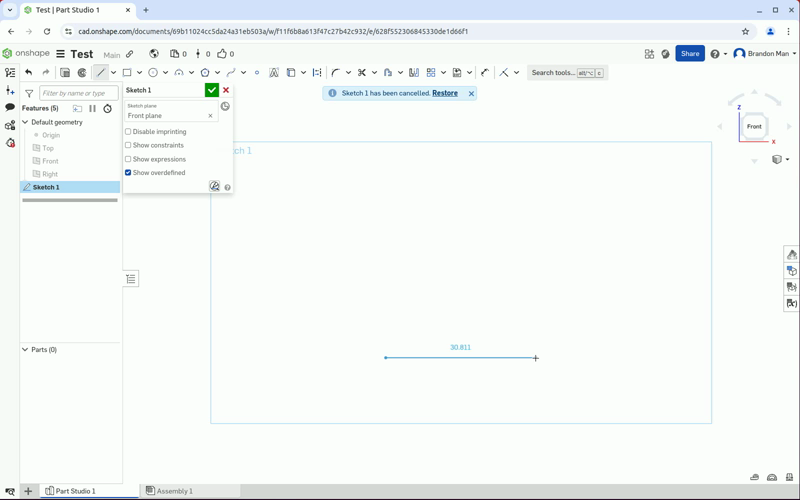
click(535, 357)
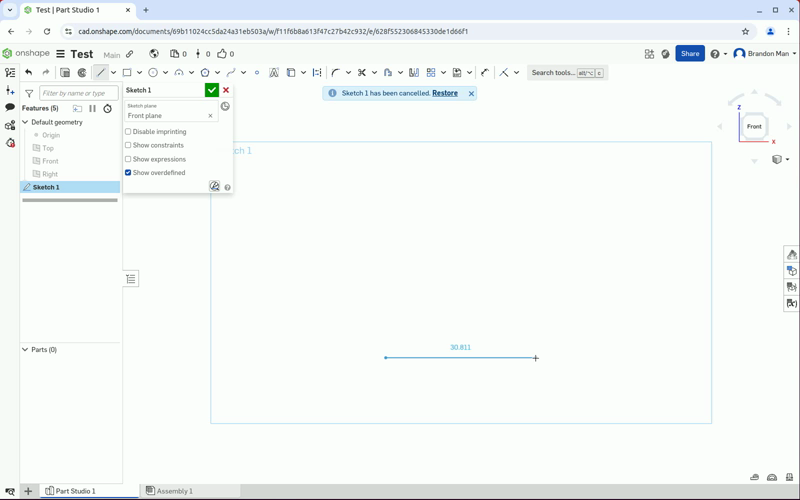
key_up(shift)
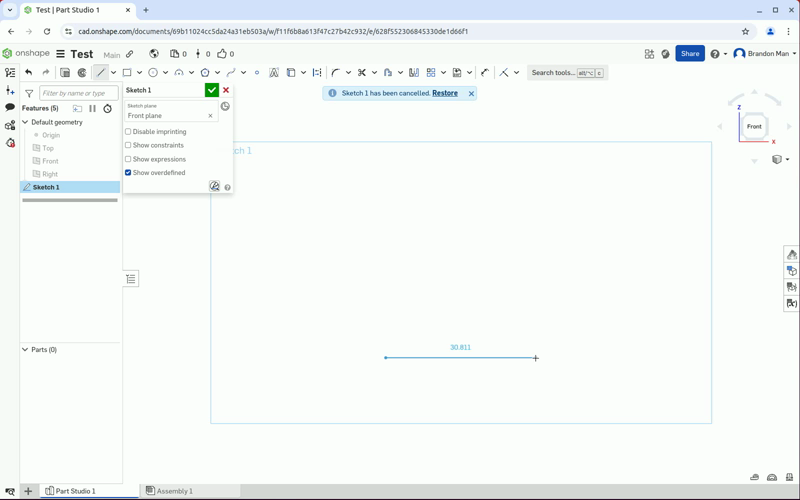
key_down(shift)
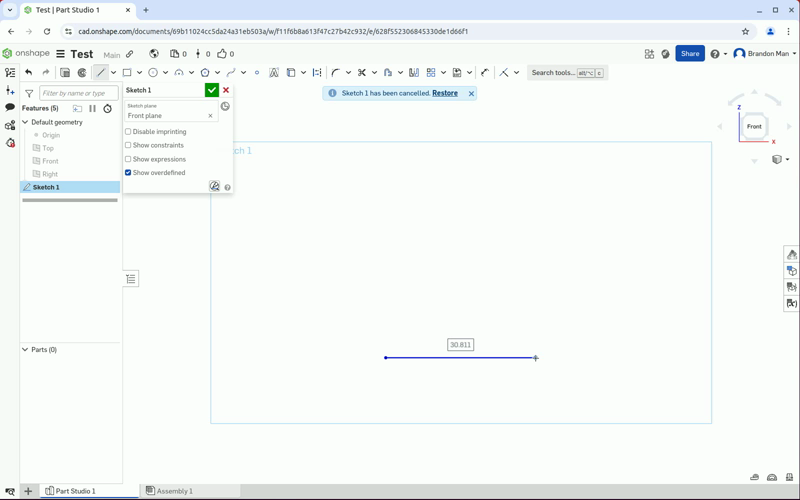
mouse_move(535, 208)
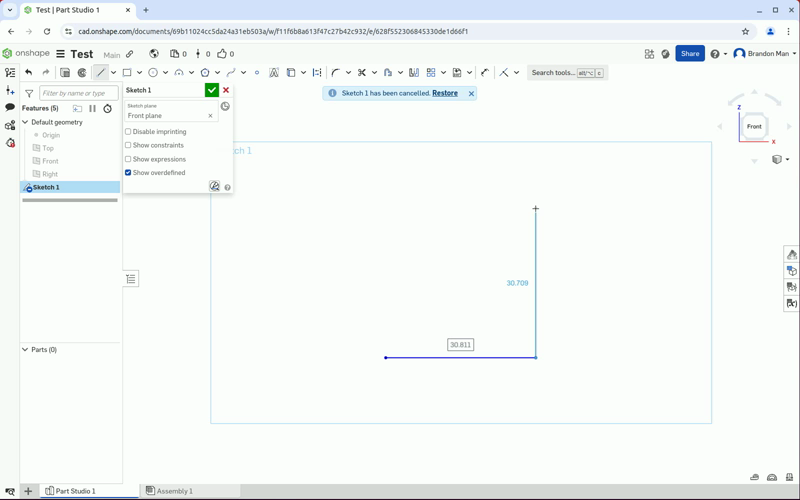
click(535, 208)
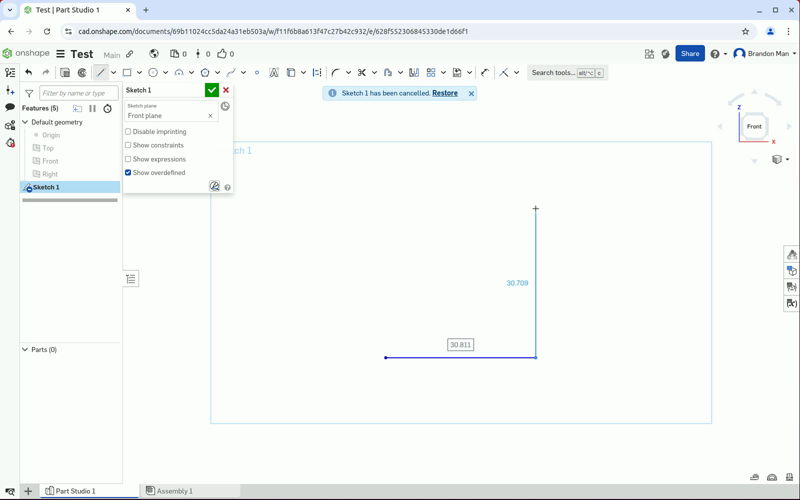
key_up(shift)
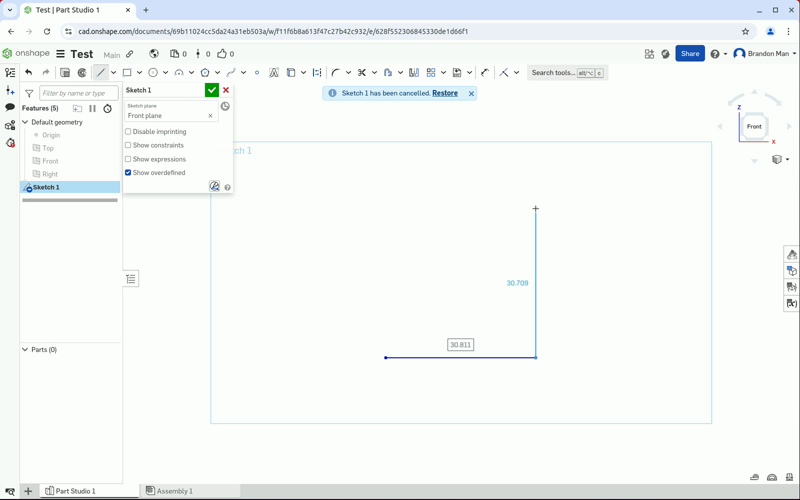
key_down(shift)
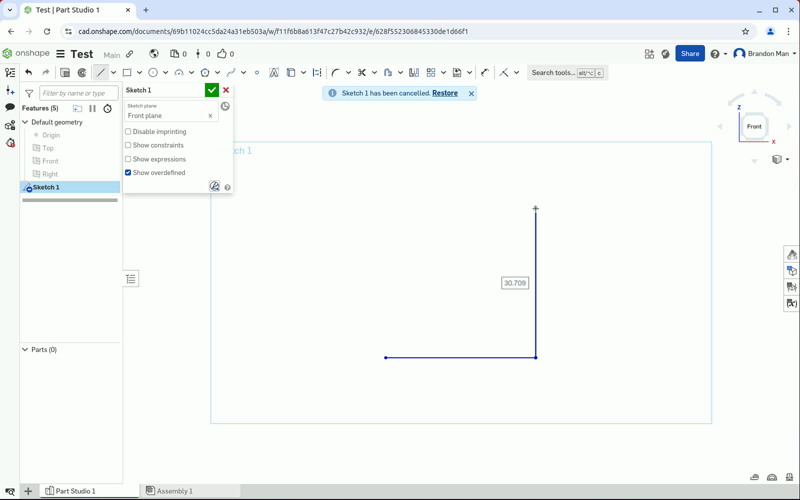
mouse_move(385, 208)
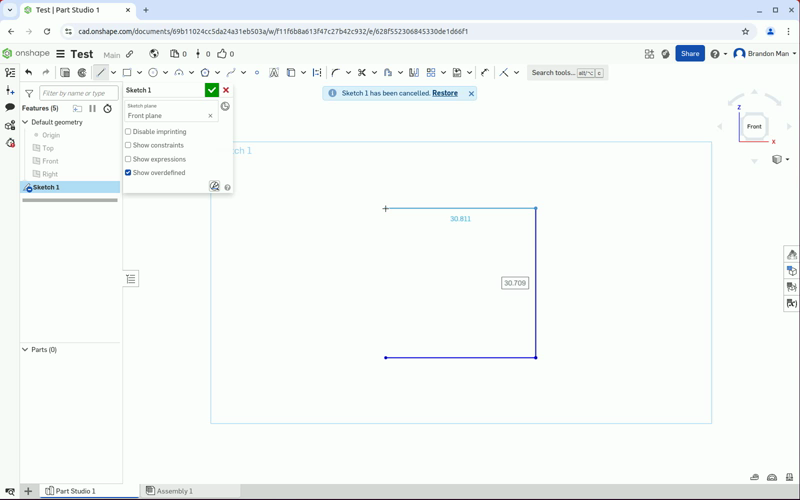
click(385, 208)
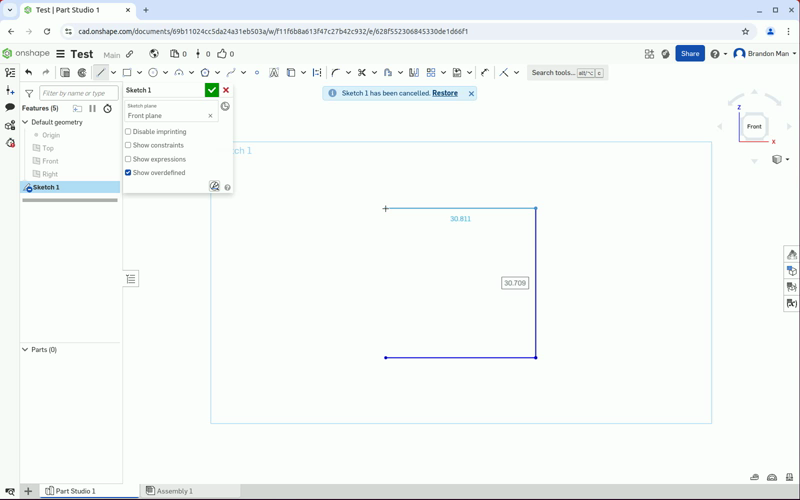
key_up(shift)
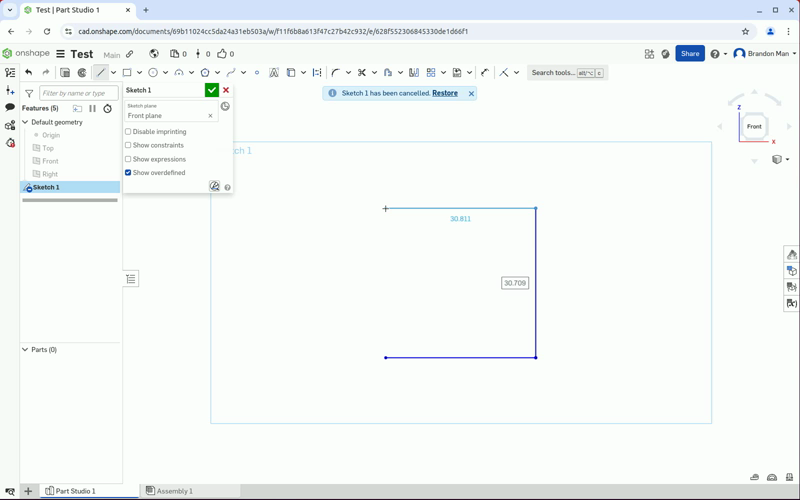
key_down(shift)
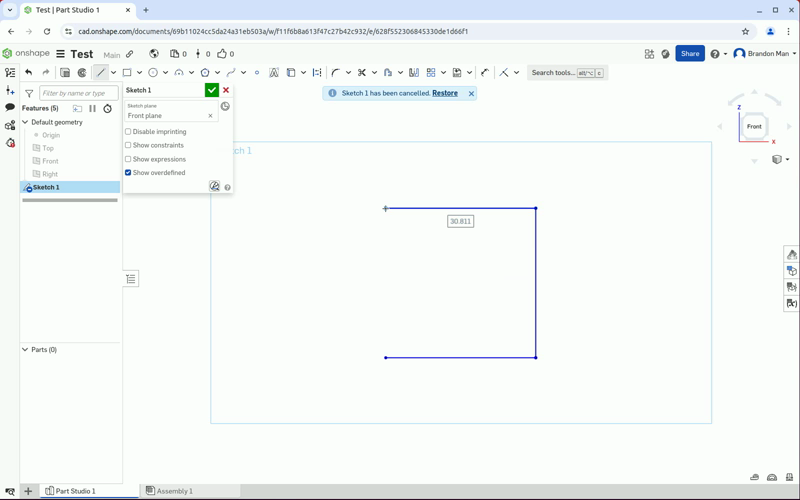
mouse_move(385, 357)
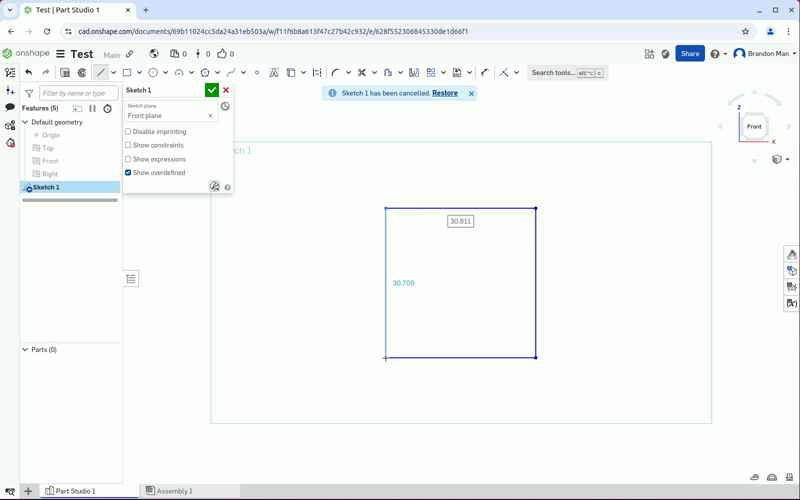
key_up(shift)
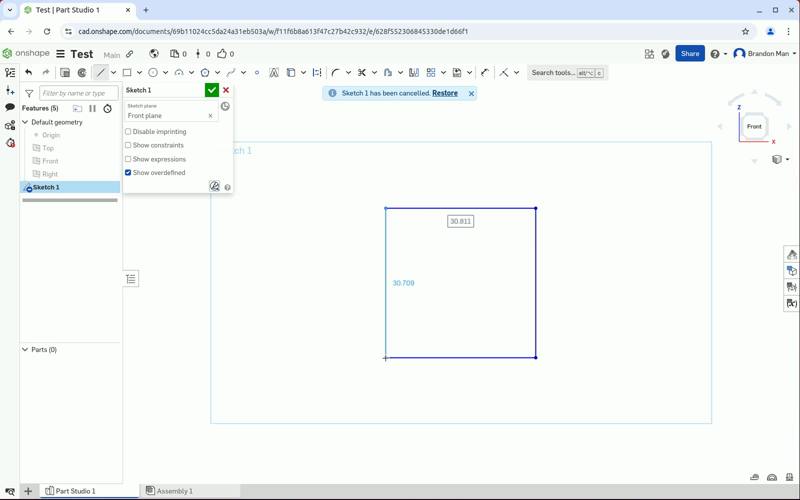
click(385, 357)
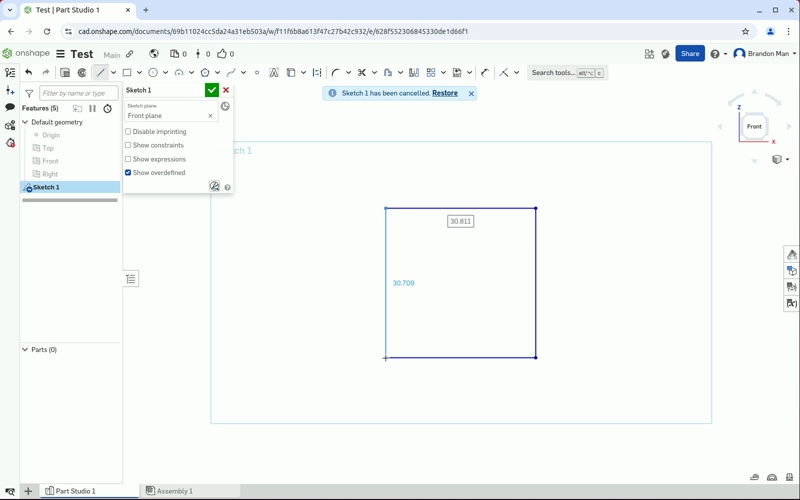
key(esc)
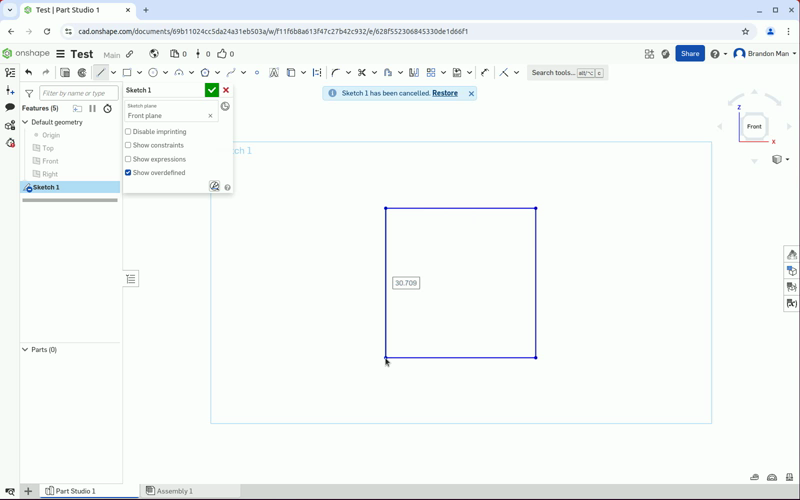
mouse_move(443, 319)
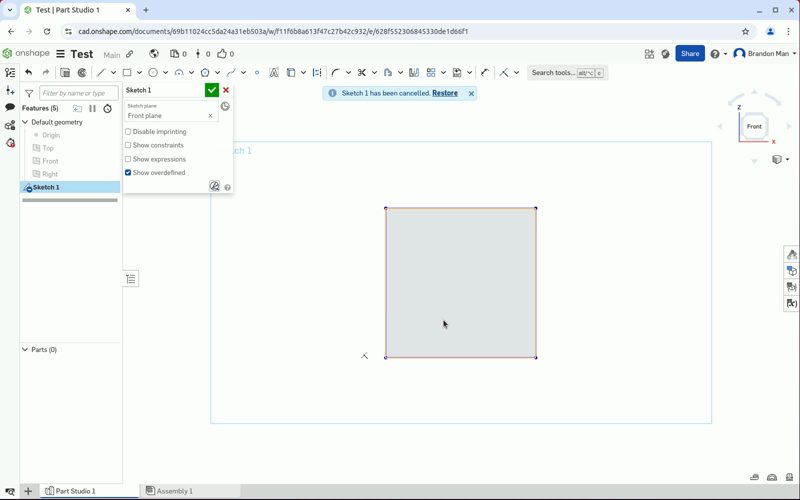
click(443, 319)
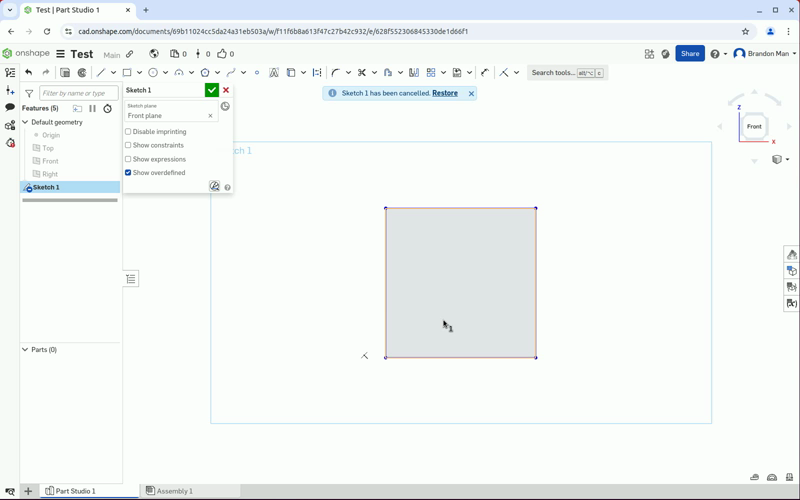
mouse_move(73, 352)
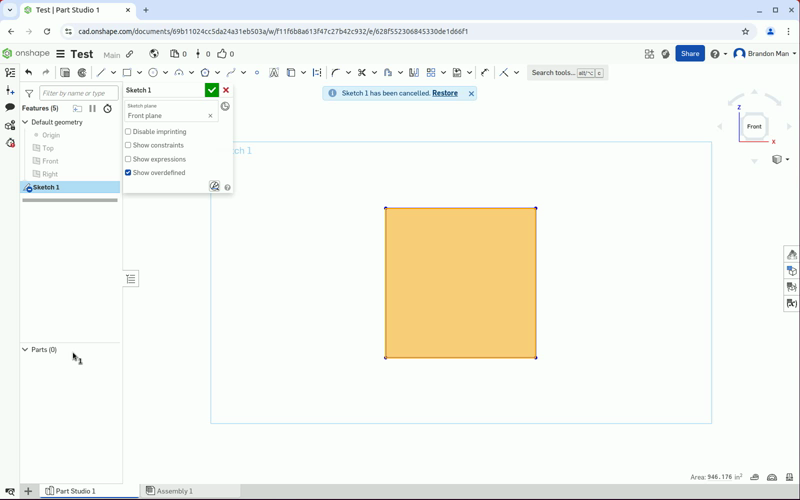
key(shift+y)
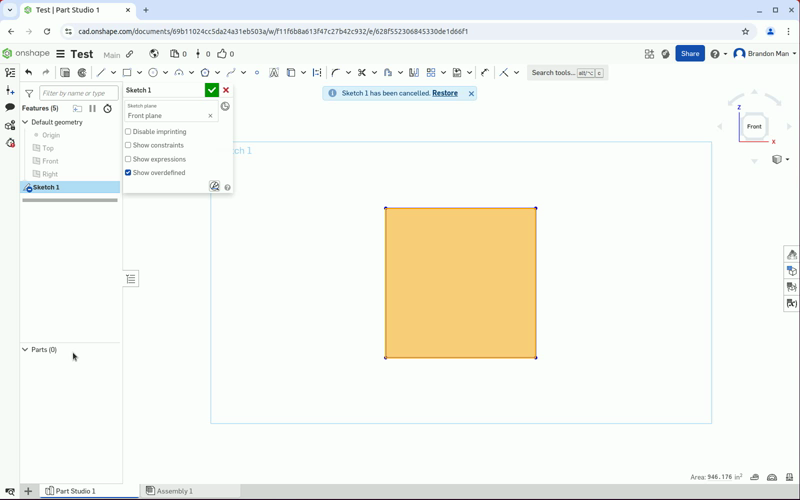
key(shift+e)
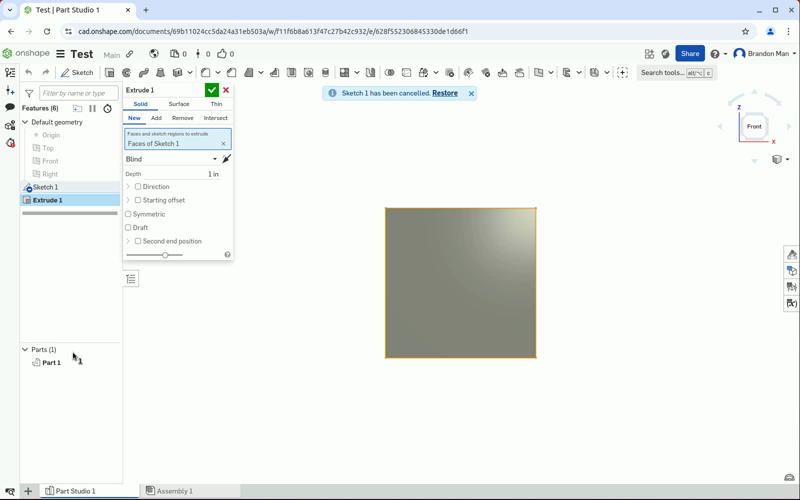
mouse_move(143, 106)
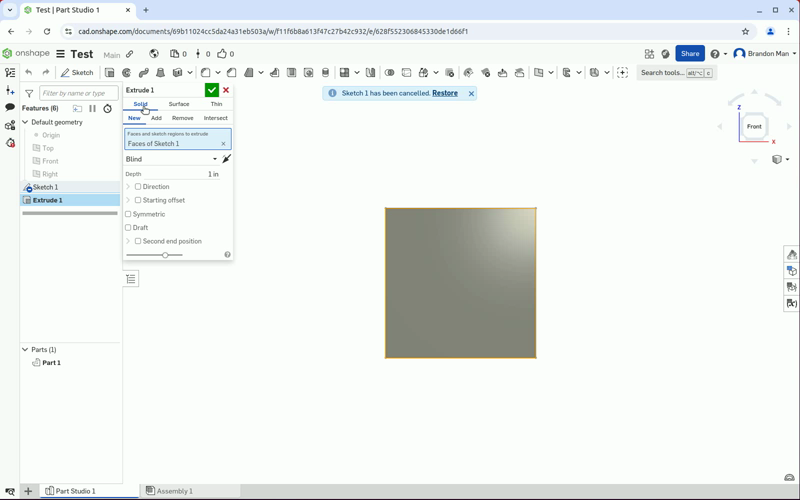
click(143, 106)
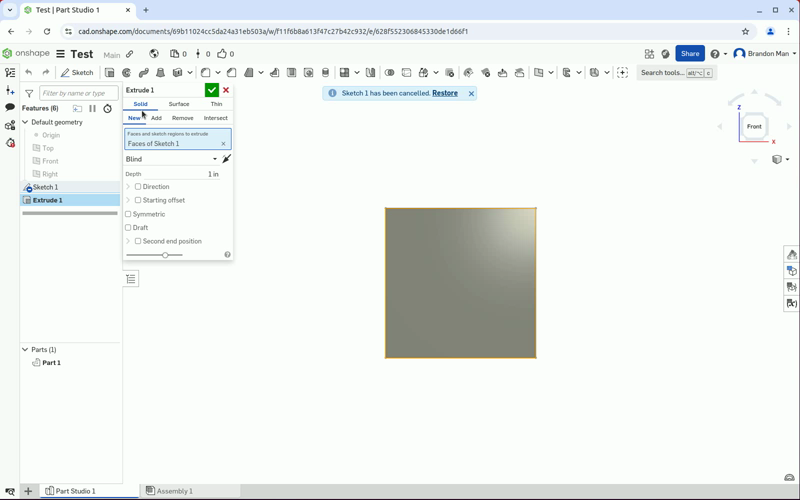
mouse_move(137, 120)
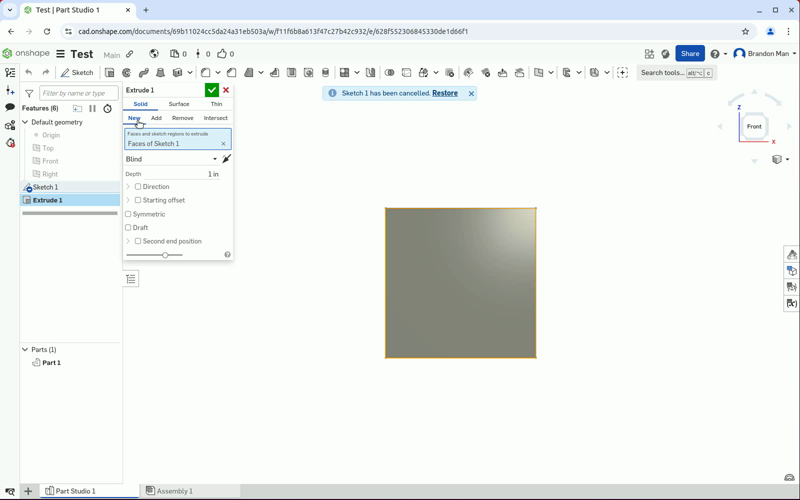
click(137, 120)
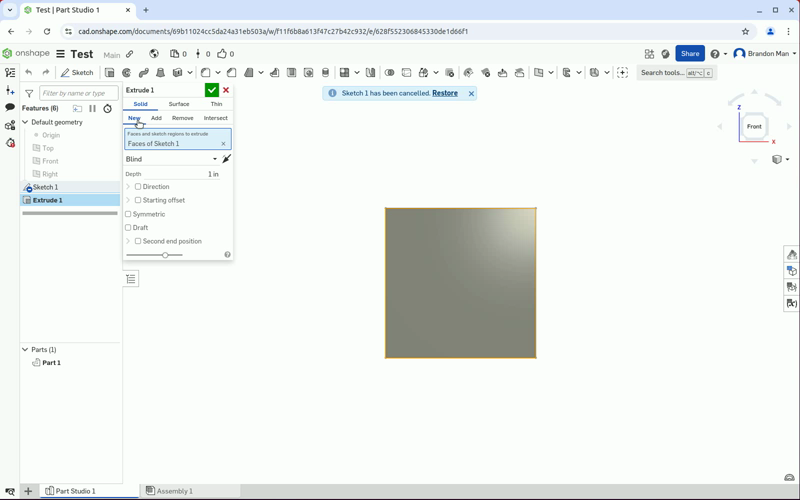
key(tab, 4)
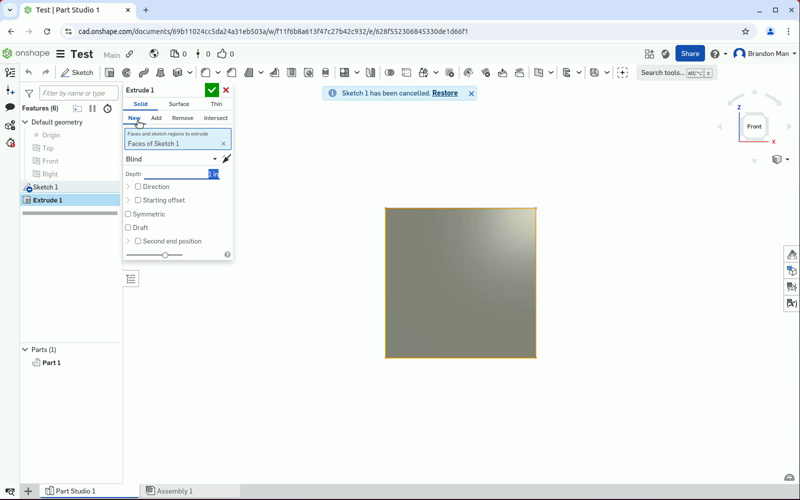
text(15.405)
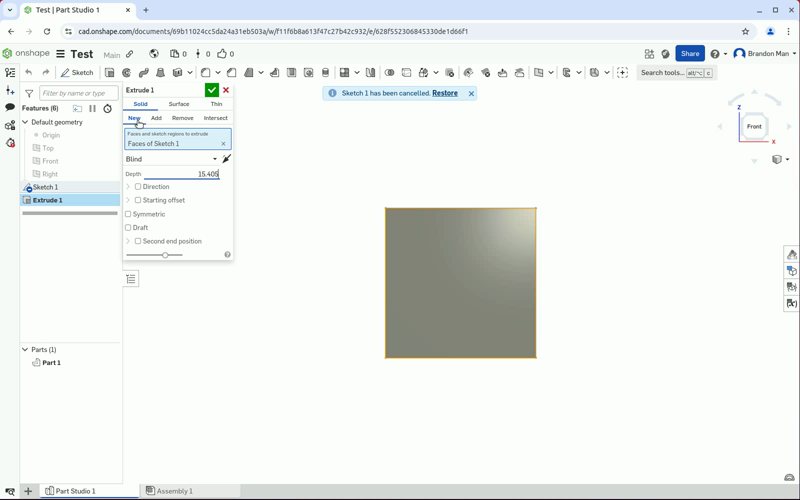
key(enter)
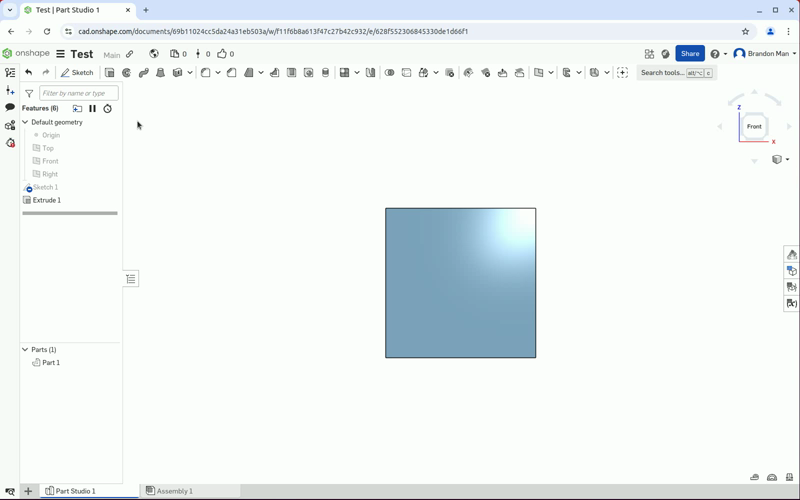
key(shift+h)
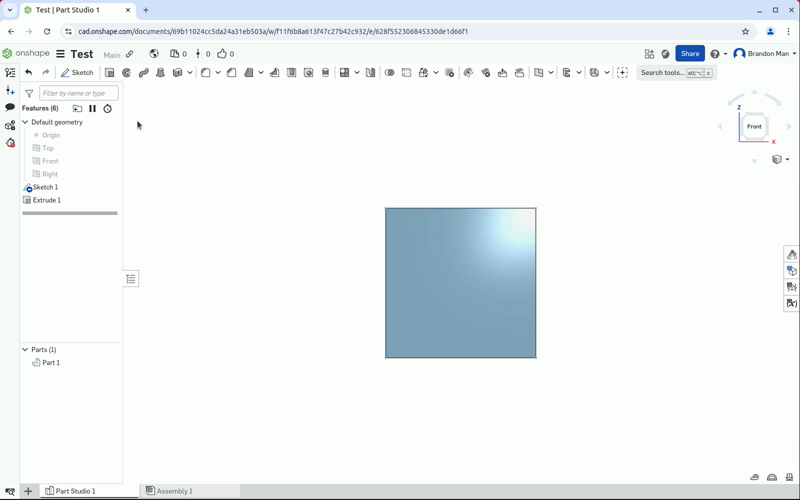
key(shift+h)
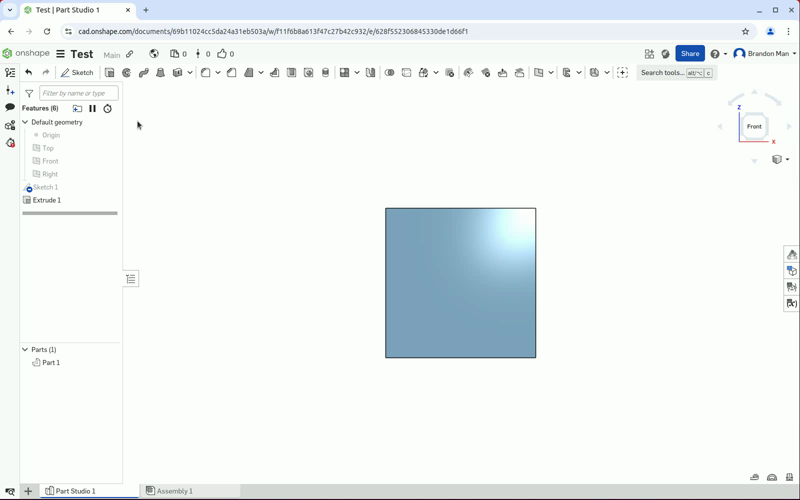
mouse_move(73, 189)
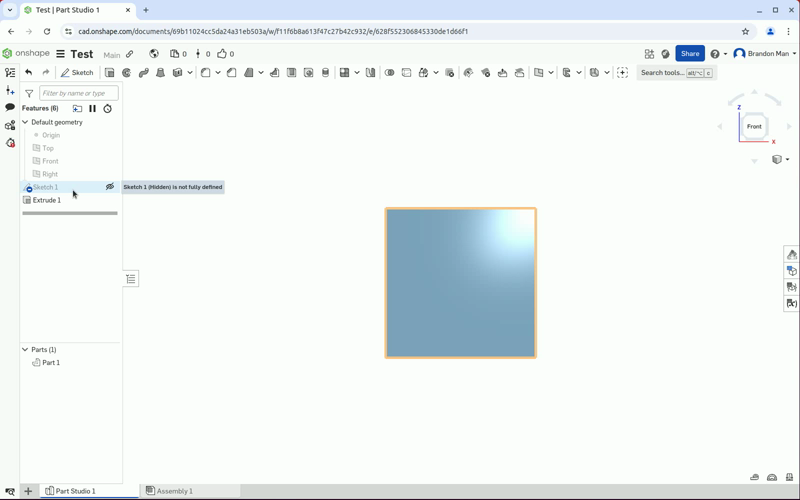
click(73, 189)
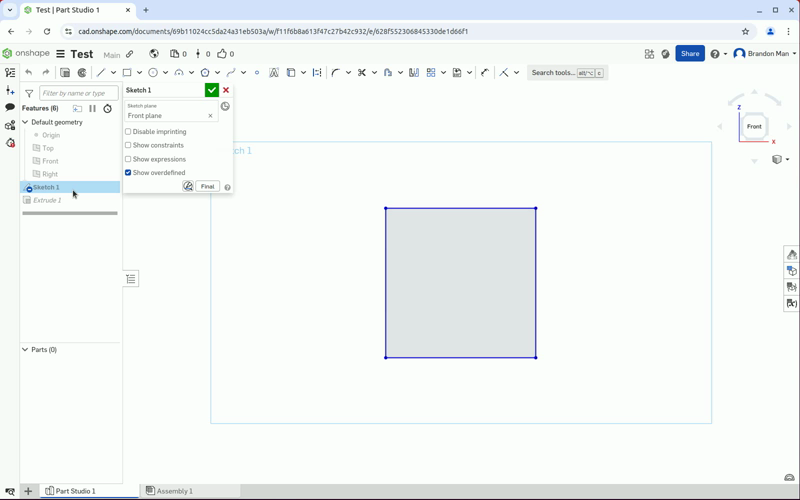
mouse_move(229, 92)
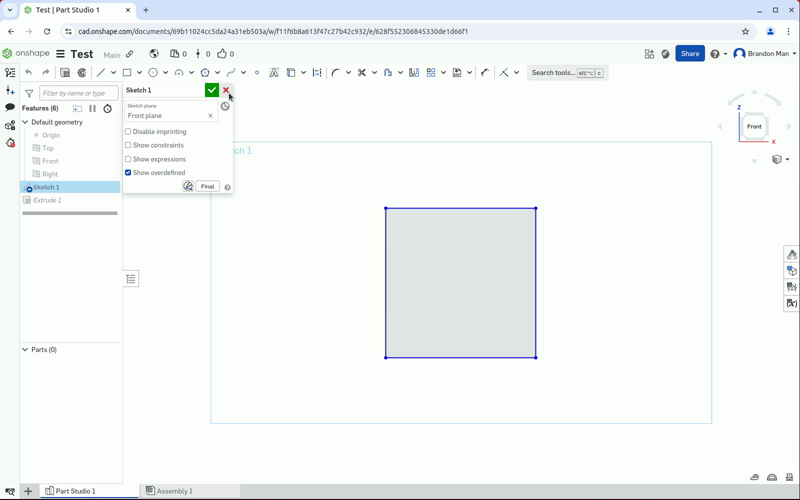
click(229, 92)
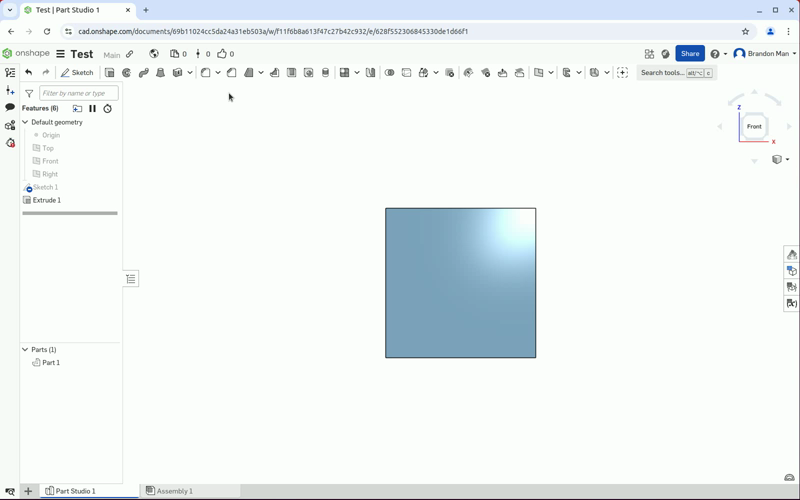
mouse_move(541, 75)
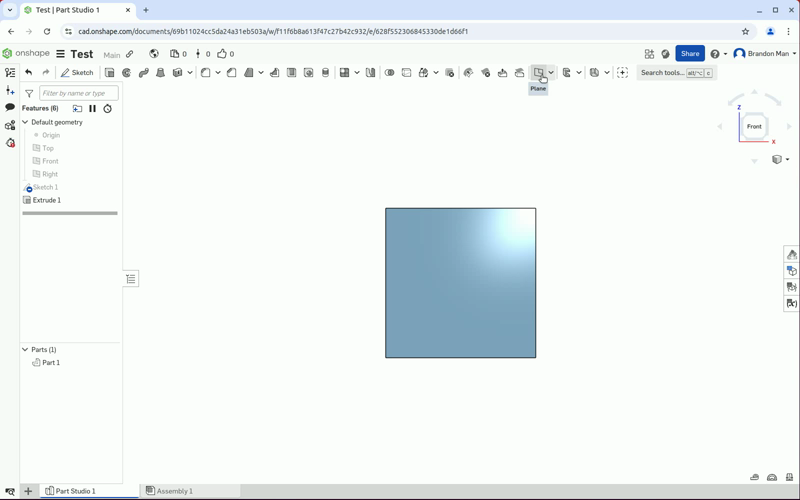
click(541, 75)
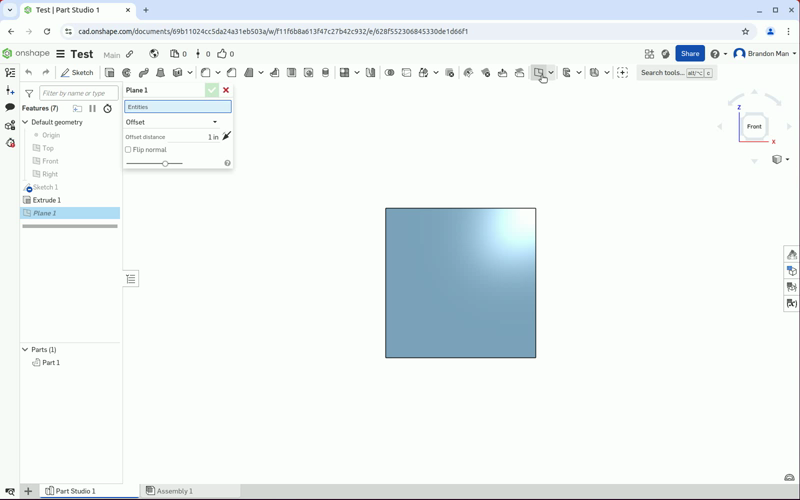
mouse_move(73, 163)
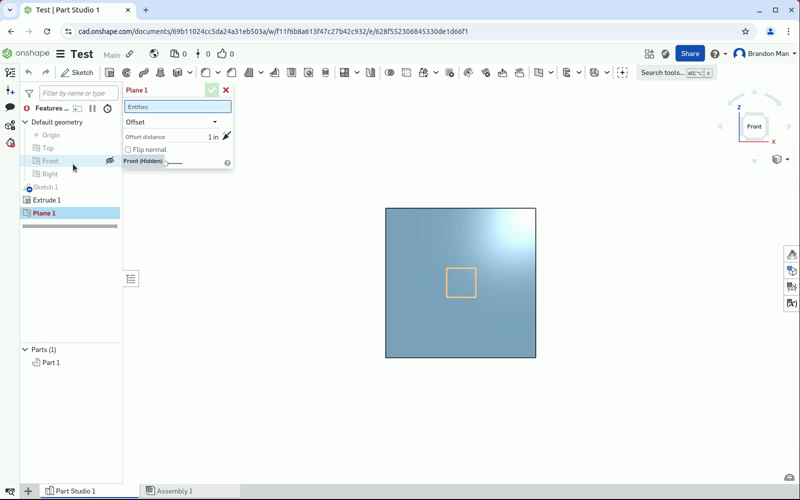
click(73, 163)
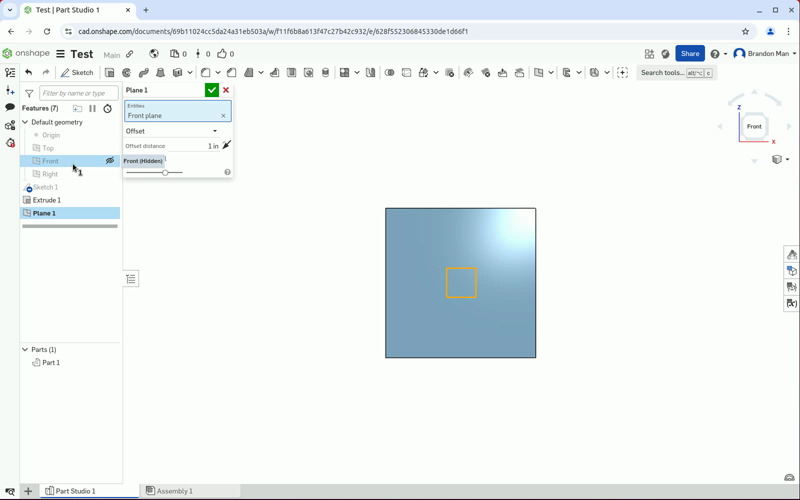
key(tab, 2)
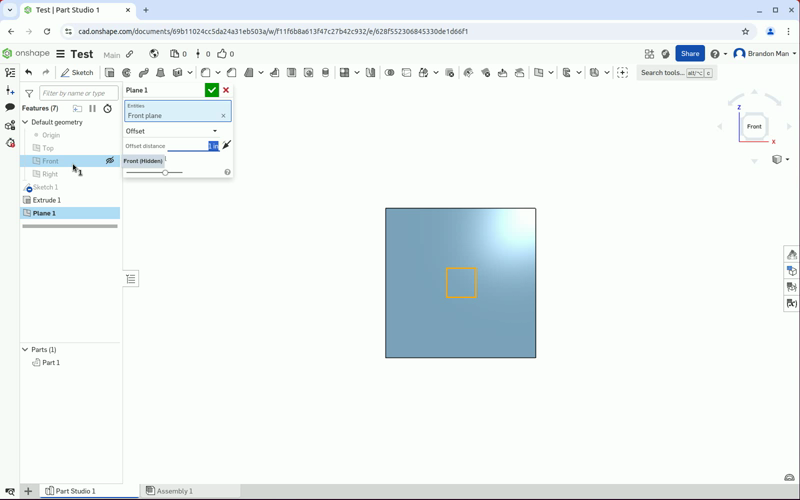
text(15.405)
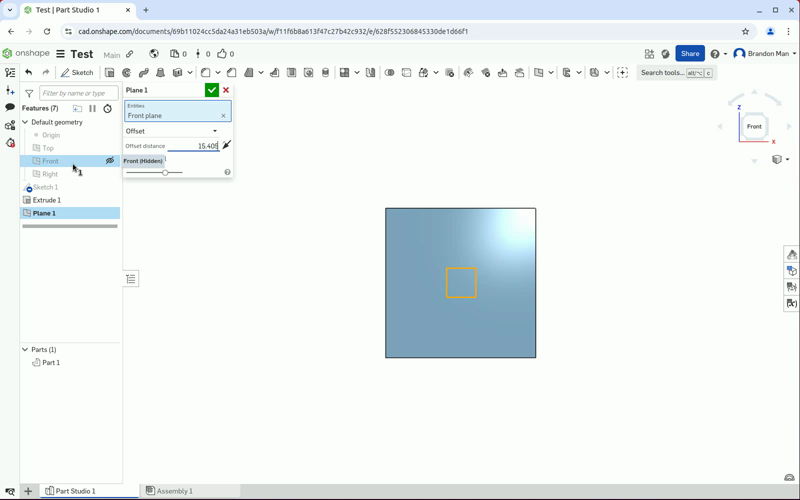
key(enter, 2)
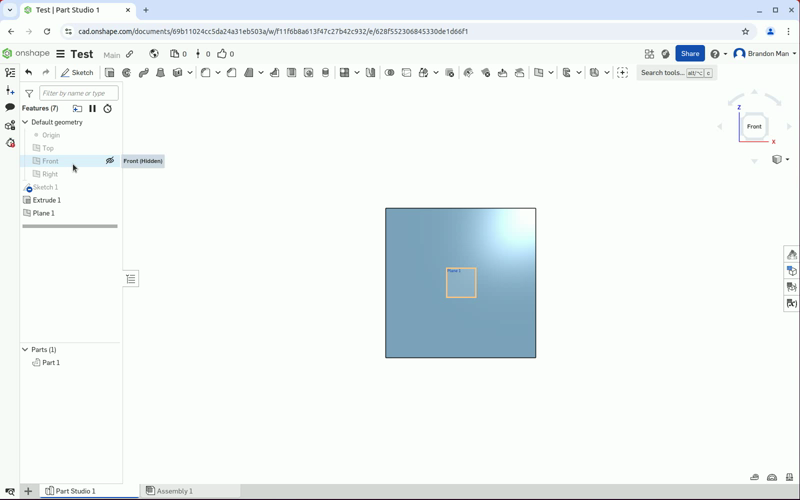
key(shift+s)
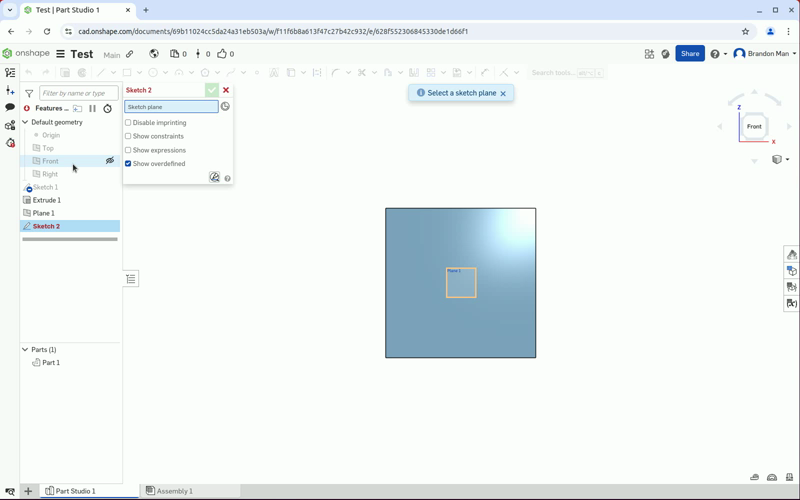
mouse_move(73, 215)
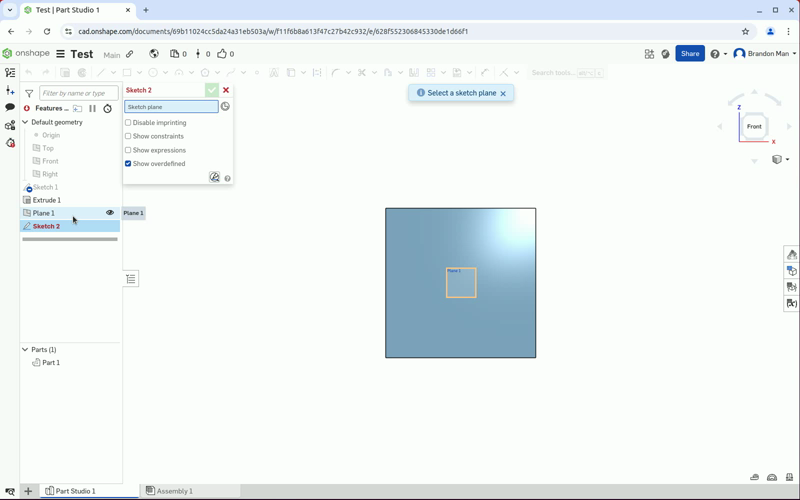
click(73, 215)
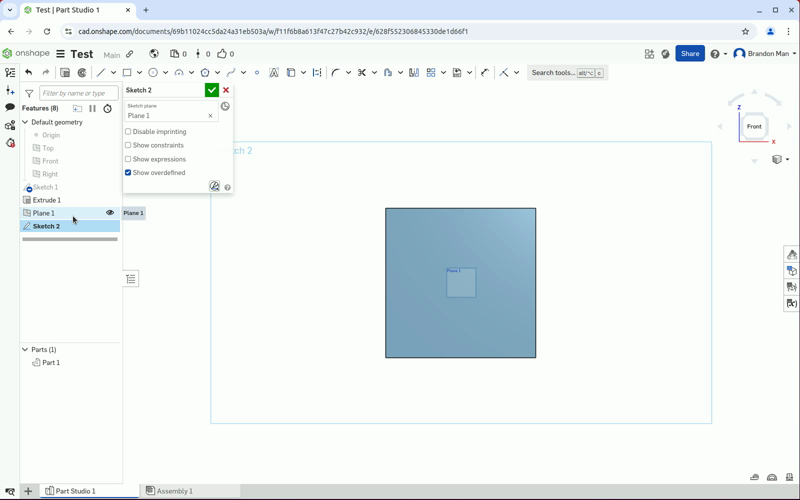
mouse_move(73, 352)
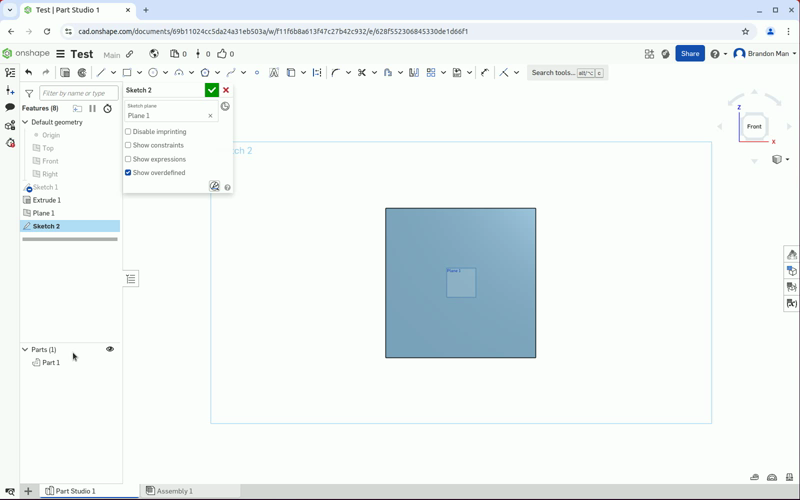
key(y)
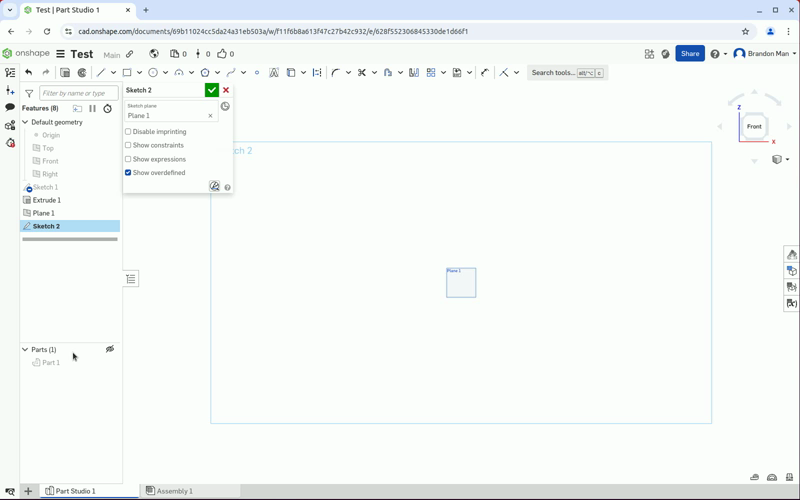
key(c)
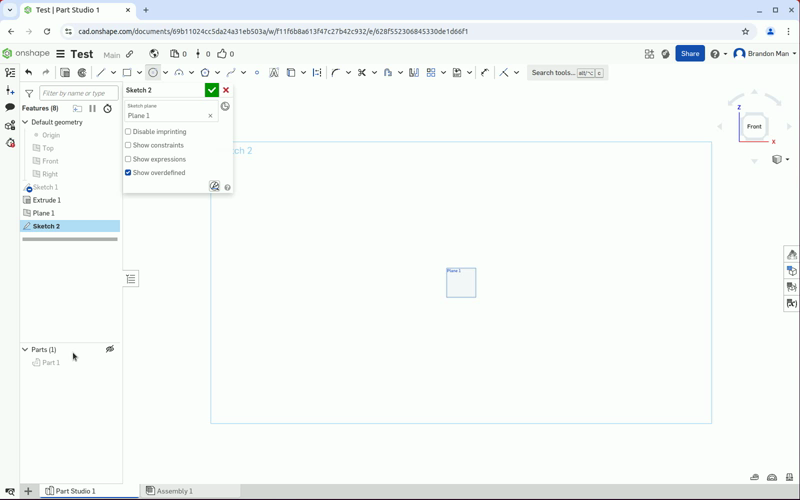
key_down(shift)
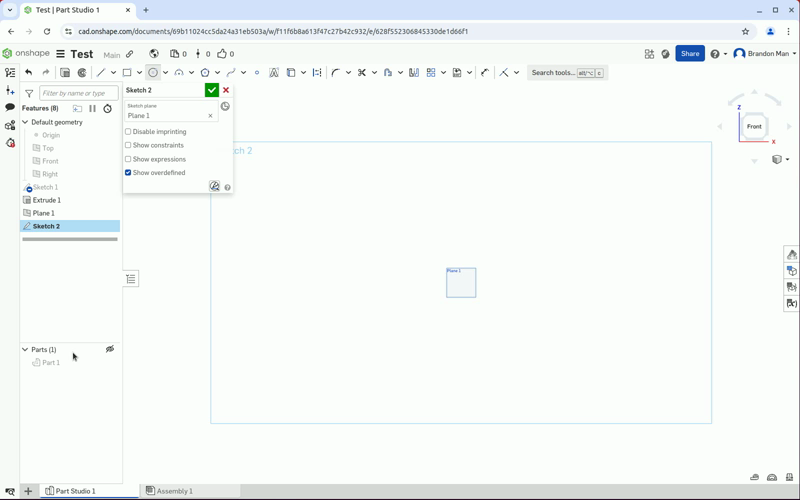
mouse_move(461, 282)
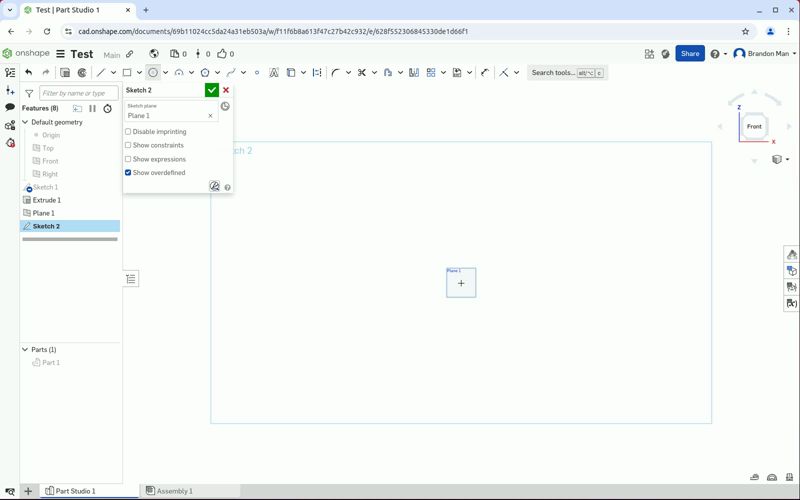
click(461, 282)
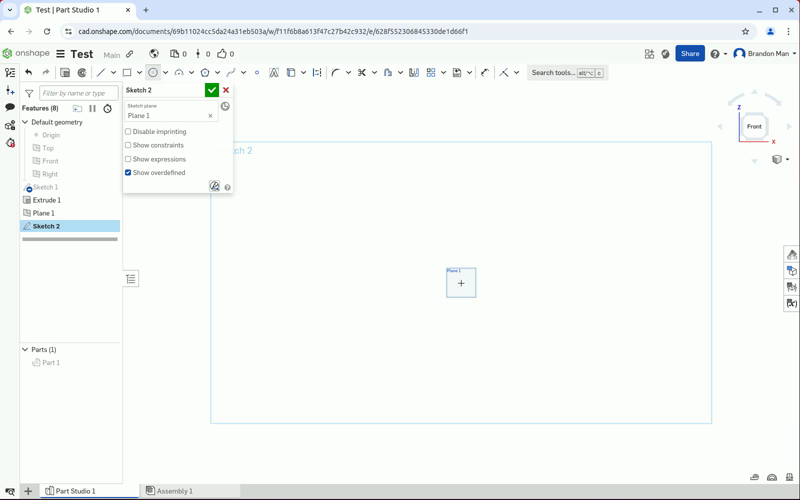
key_up(shift)
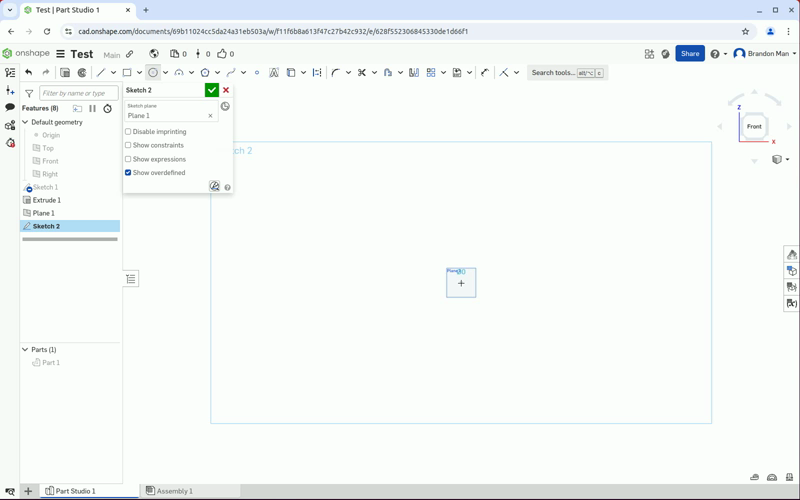
mouse_move(518, 282)
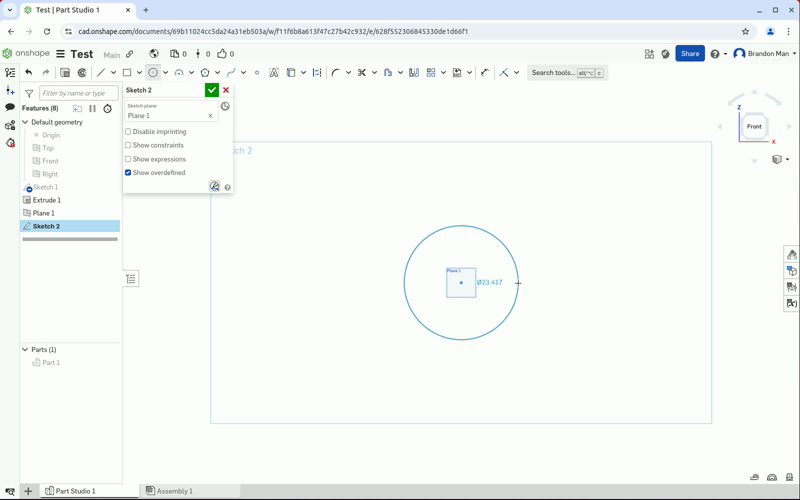
click(518, 282)
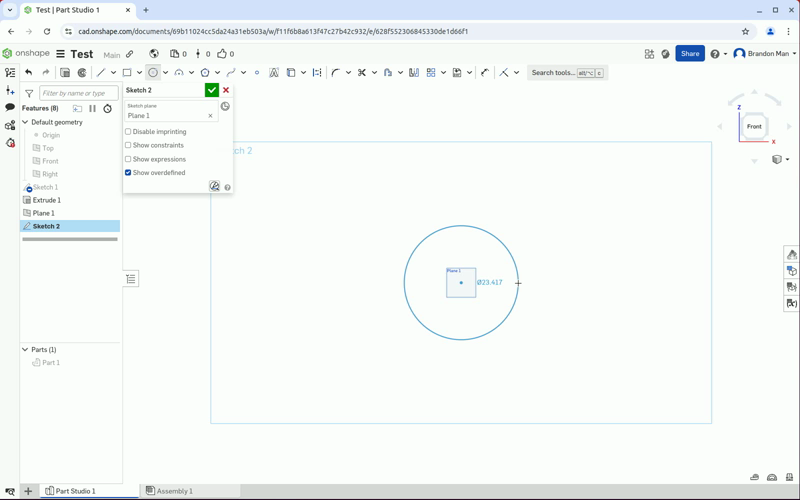
key(esc)
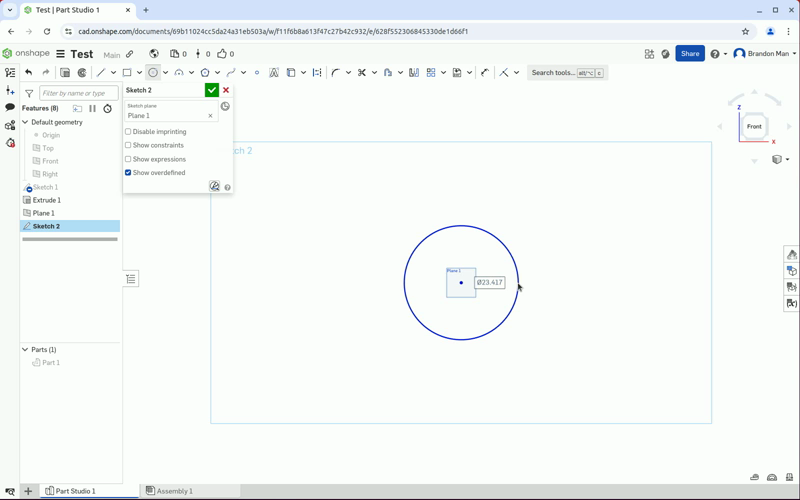
mouse_move(453, 320)
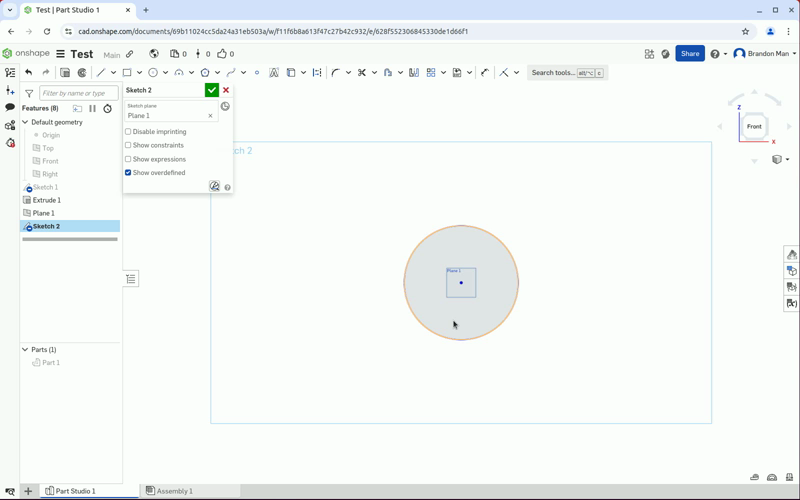
click(453, 320)
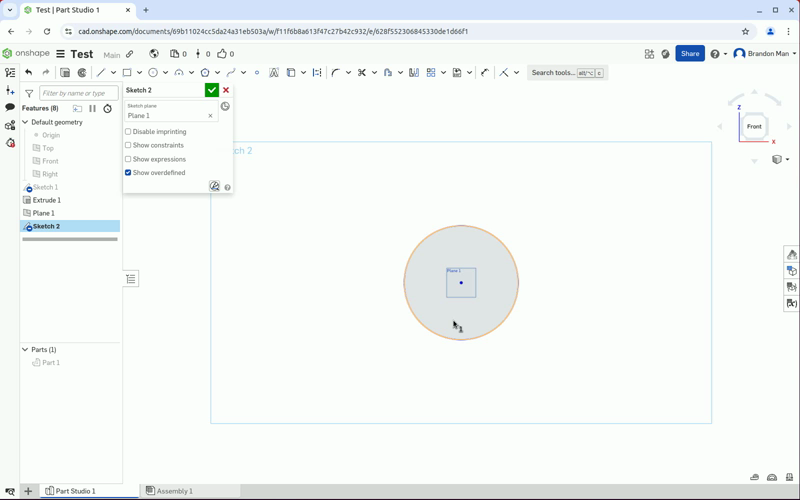
mouse_move(73, 352)
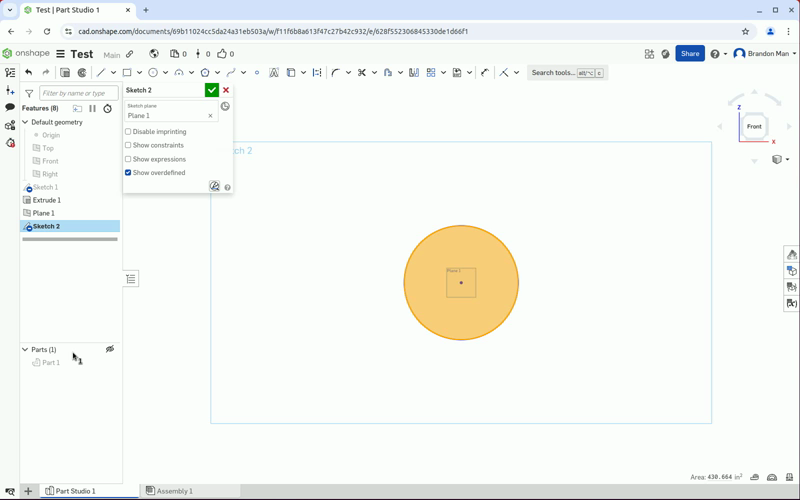
key(shift+y)
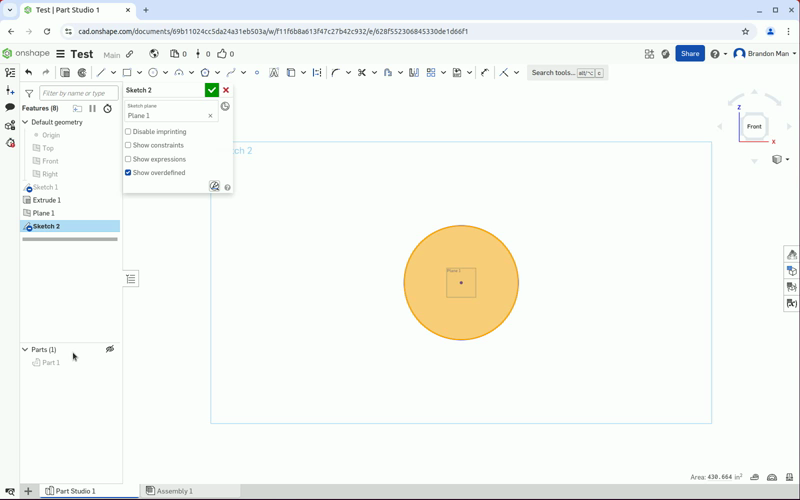
key(shift+e)
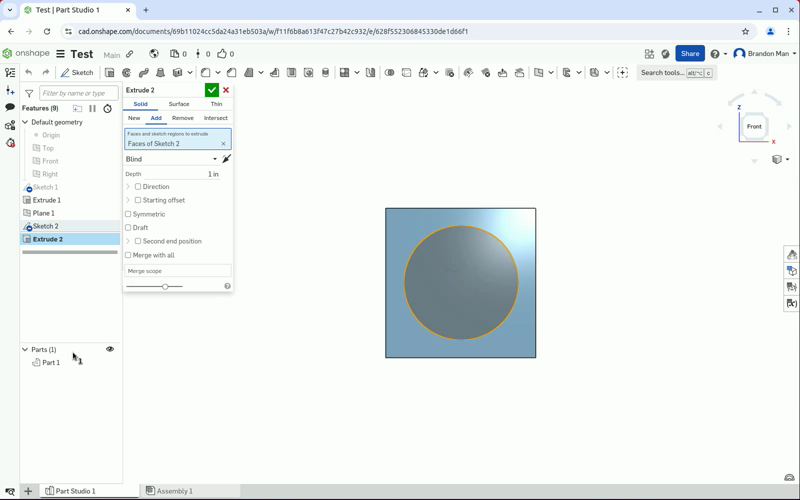
mouse_move(143, 106)
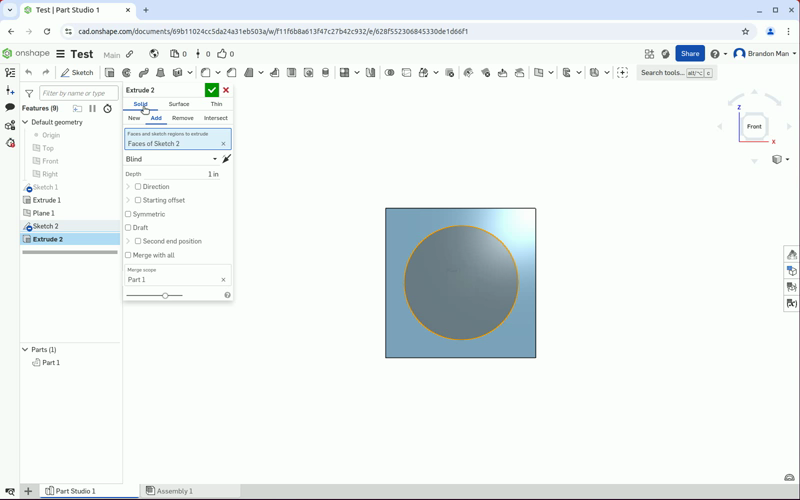
click(143, 106)
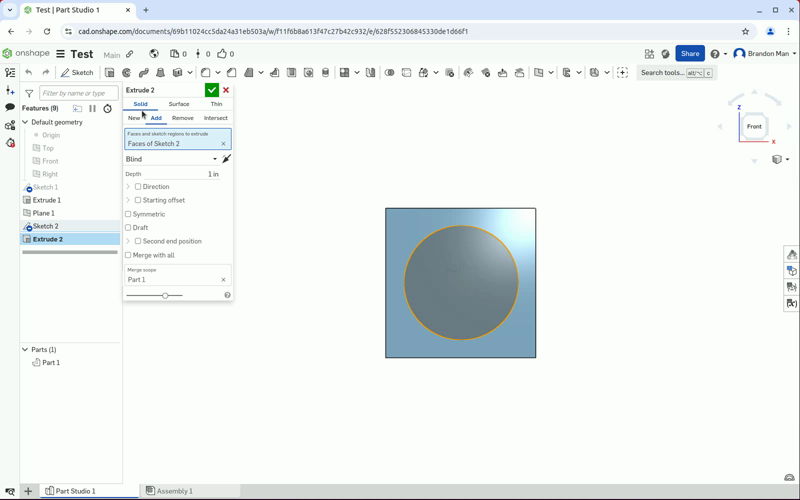
mouse_move(137, 120)
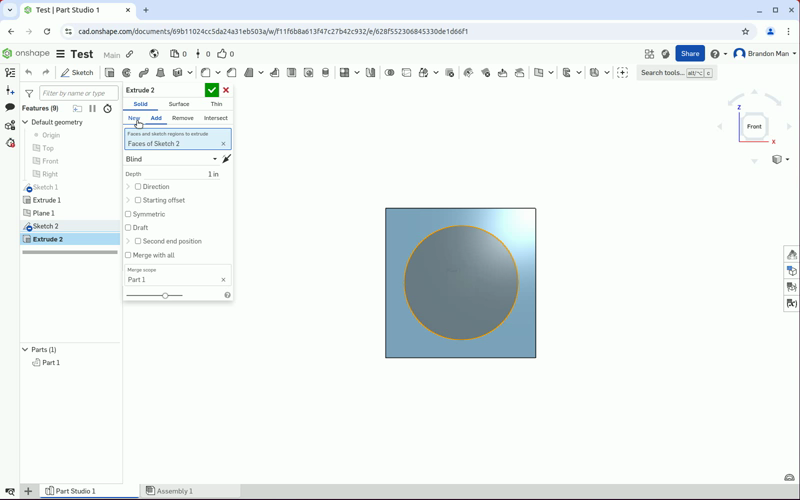
click(137, 120)
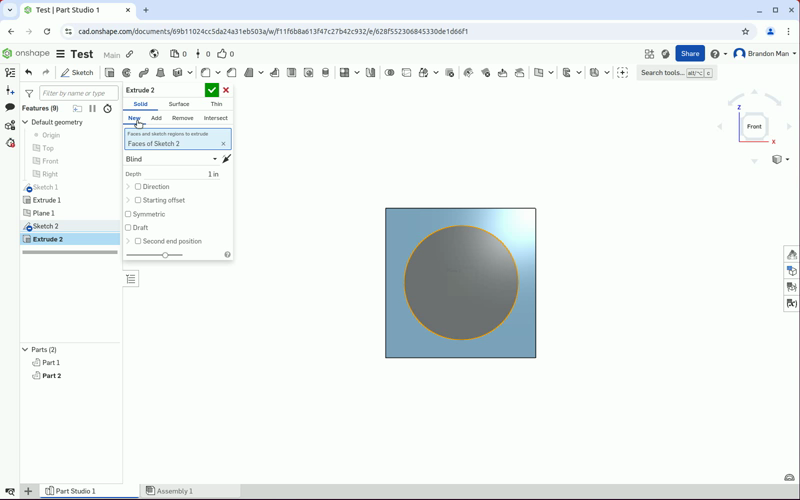
key(tab, 4)
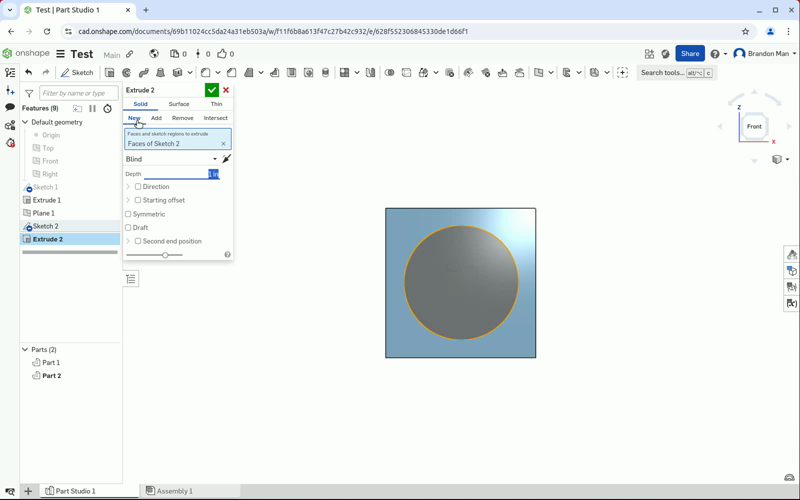
text(7.703)
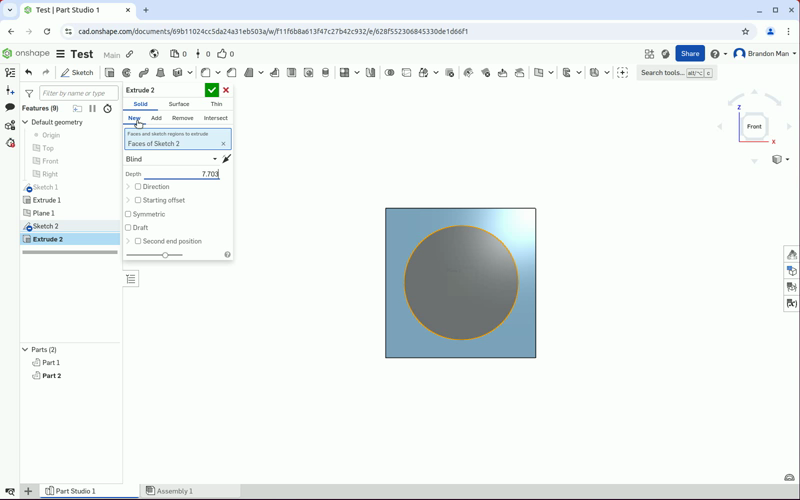
key(enter)
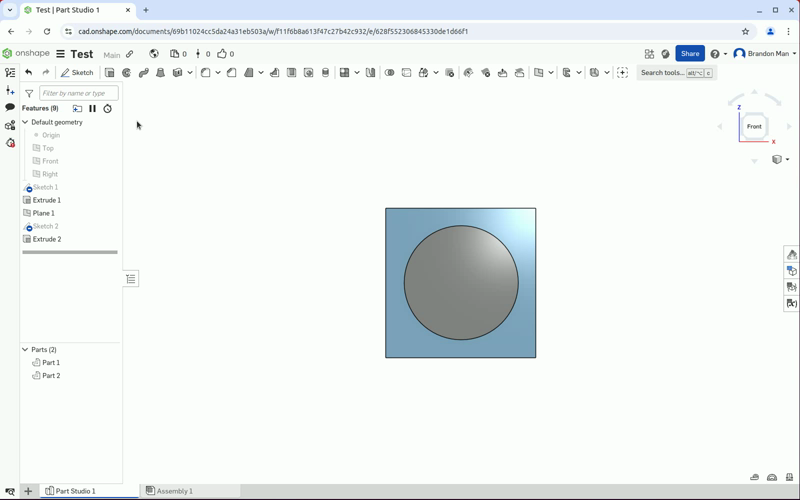
key(shift+h)
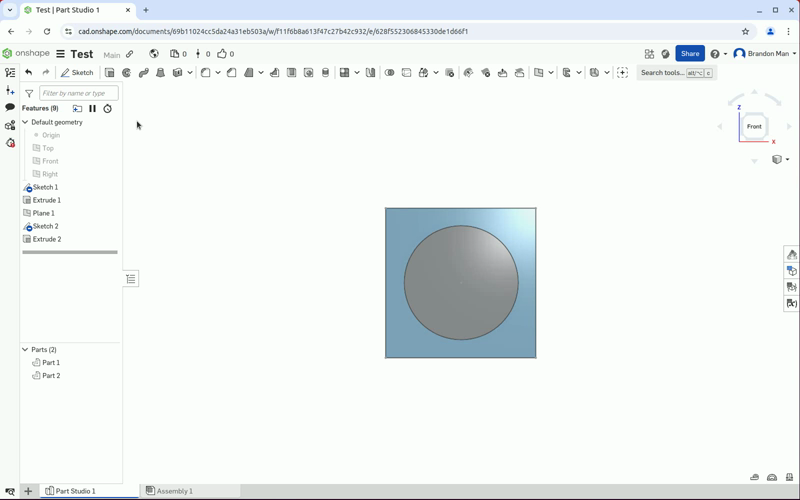
key(shift+h)
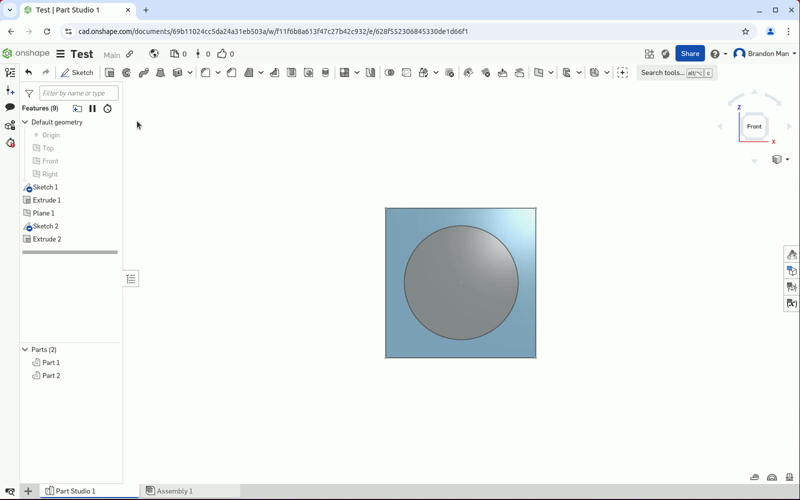
key(shift+7)
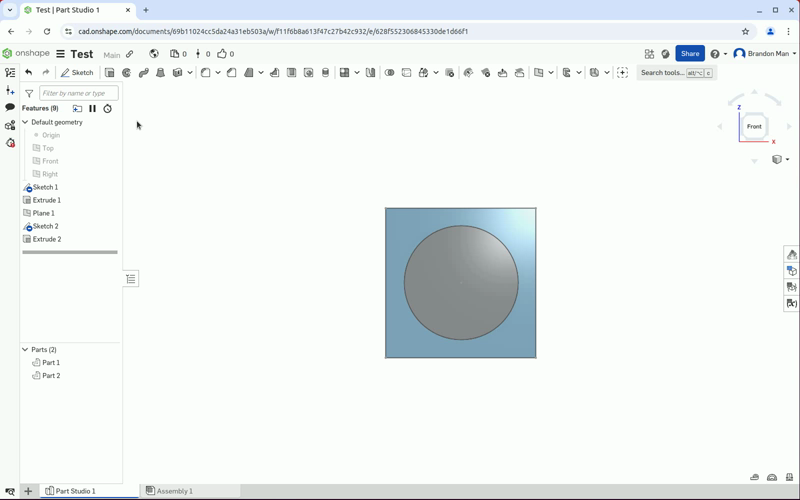
key(left, 2)
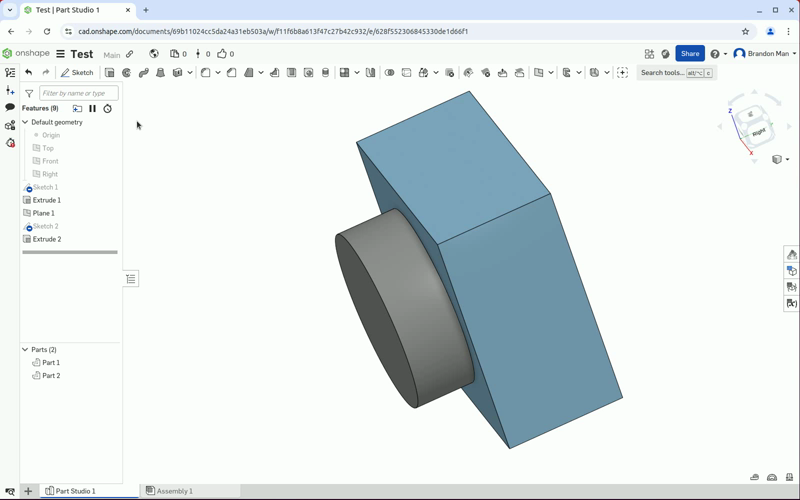
key(down, 2)
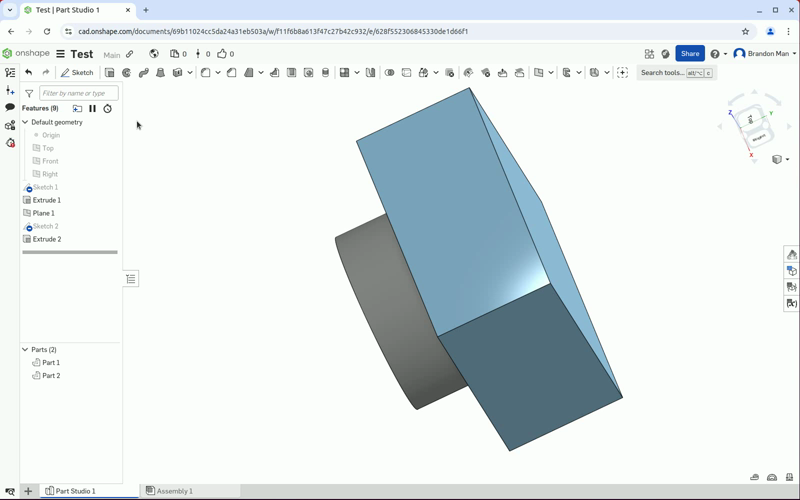
key(up, 2)
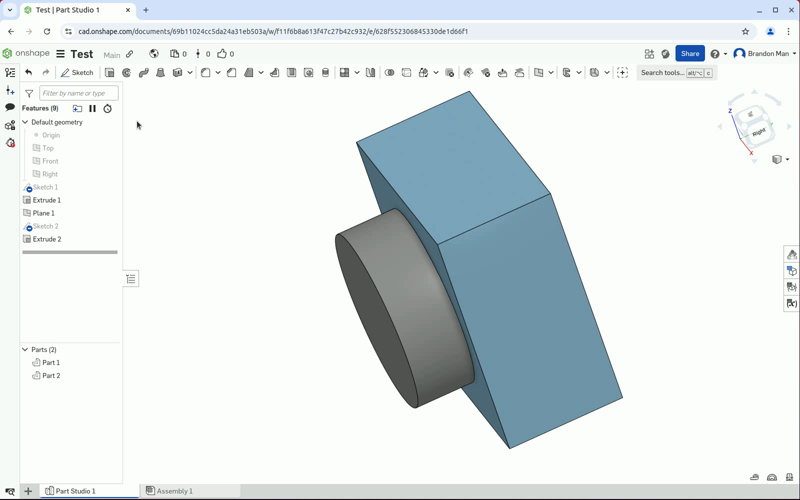
key(right, 2)
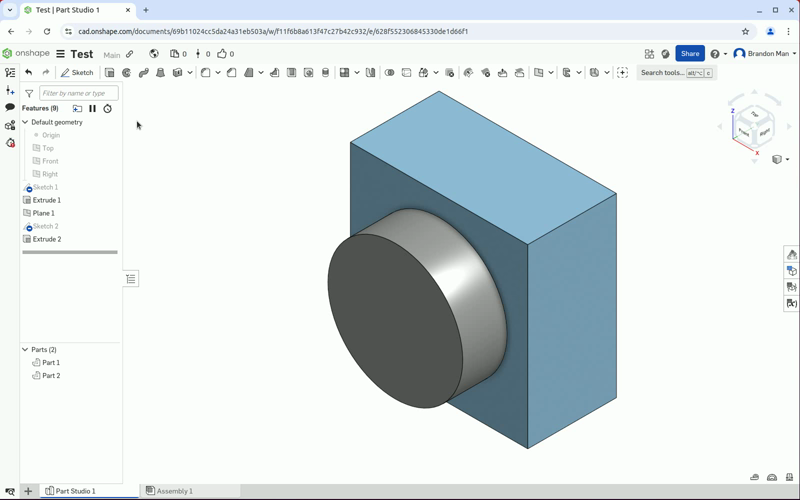
mouse_move(73, 189)
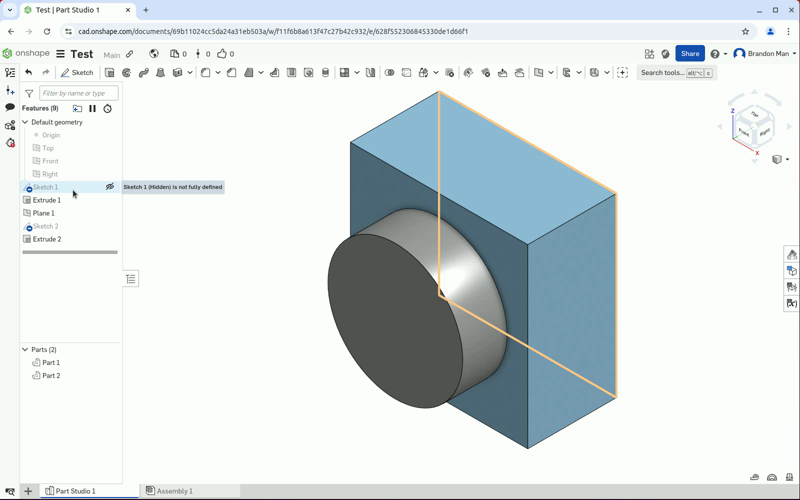
click(73, 189)